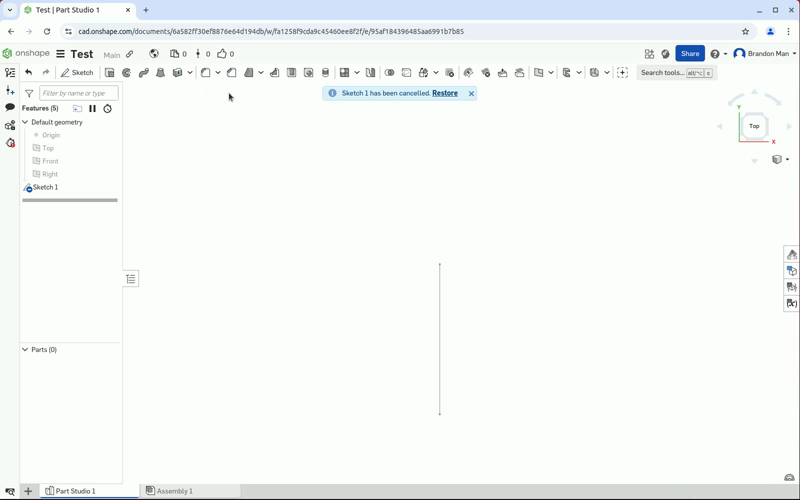
key(shift+h)
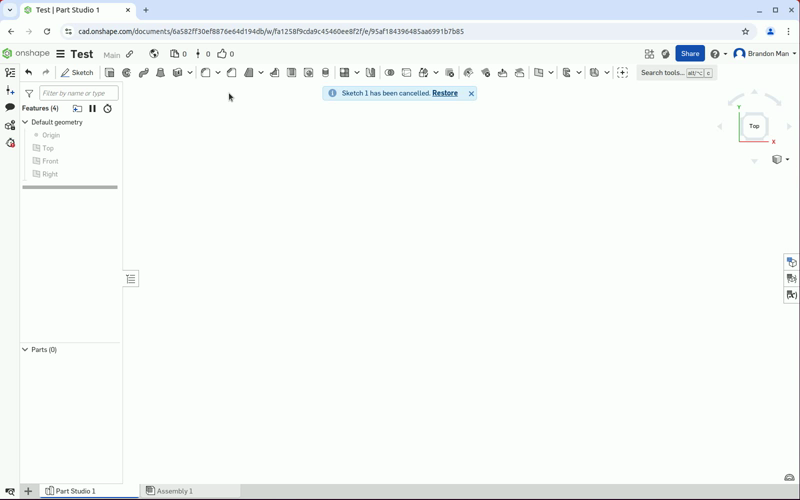
mouse_move(73, 352)
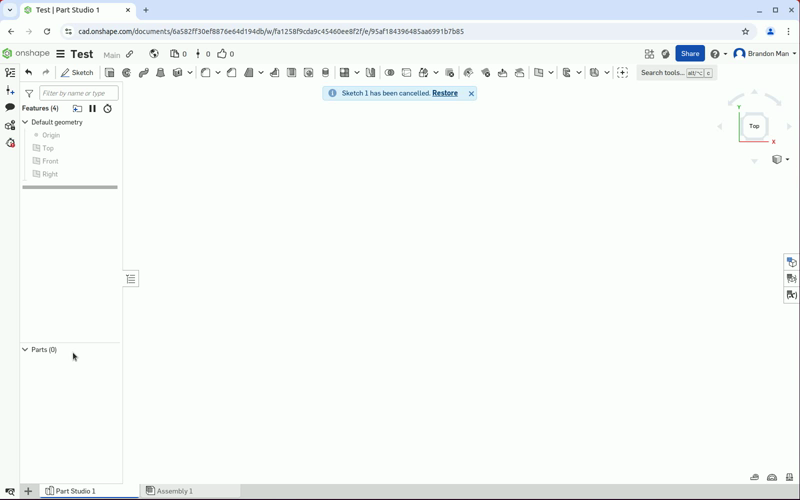
key(y)
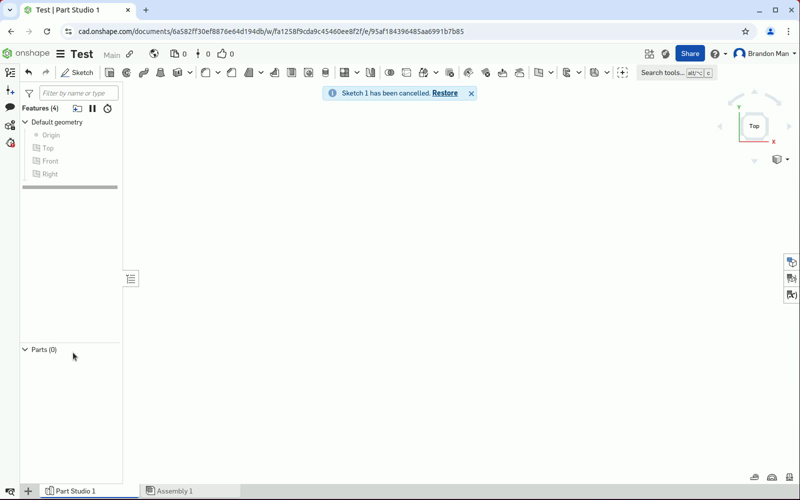
key(shift+p)
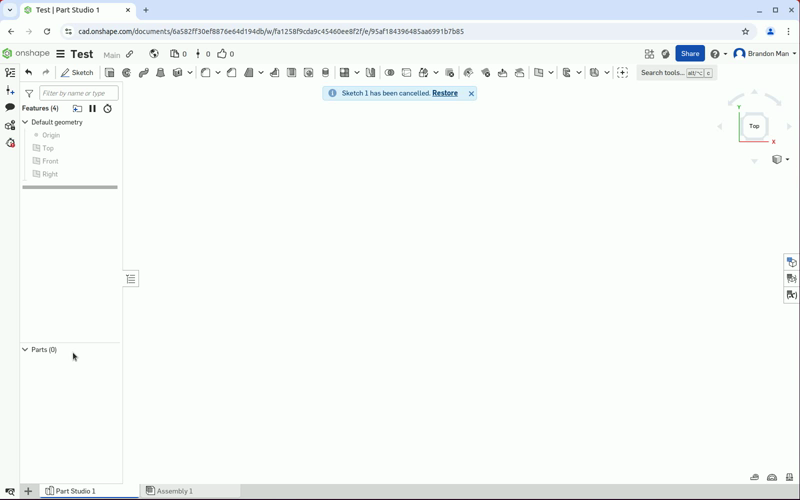
key(space)
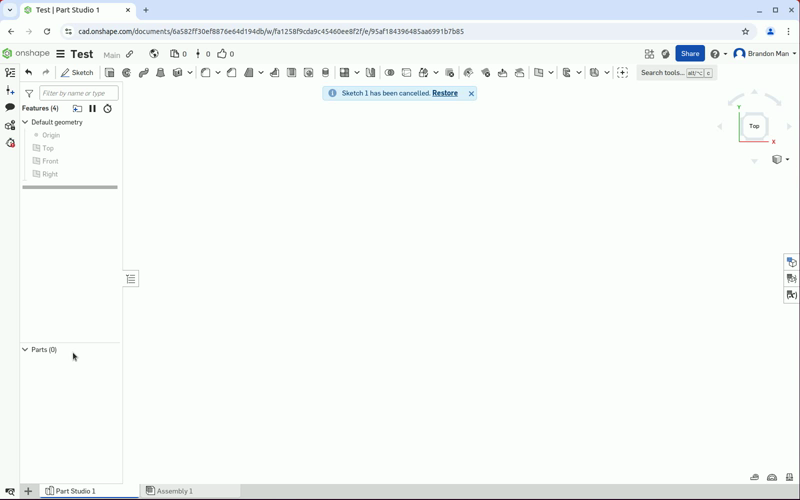
key_down(shift)
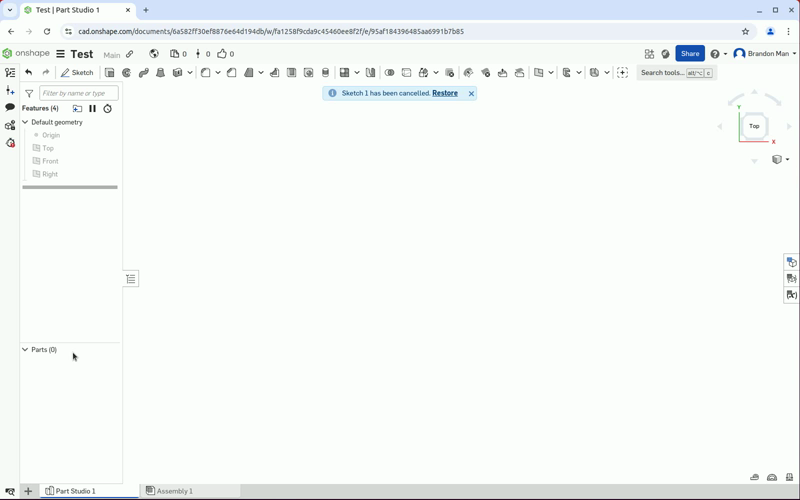
key(up)
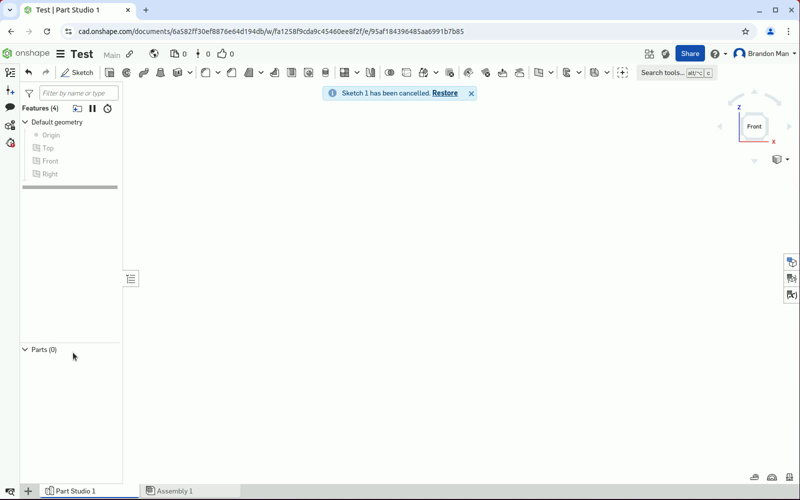
key_up(shift)
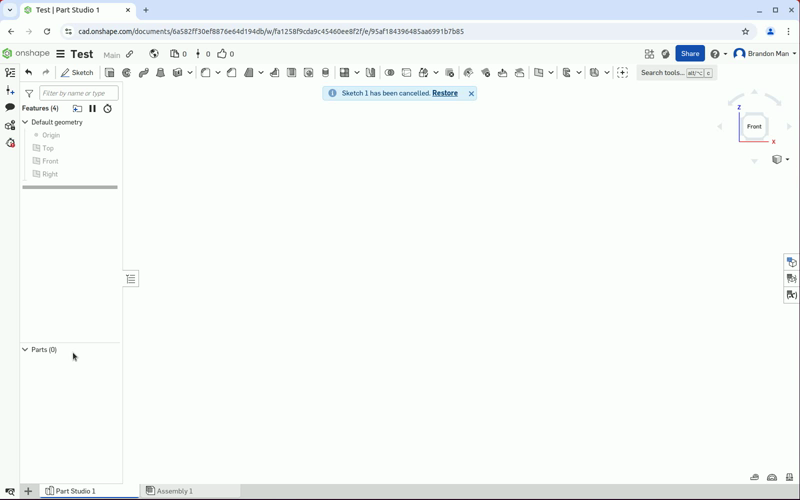
mouse_move(73, 352)
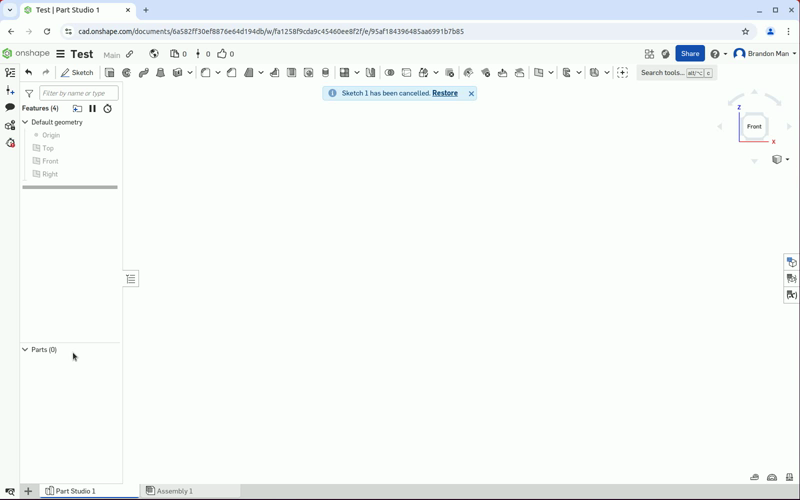
key(shift+y)
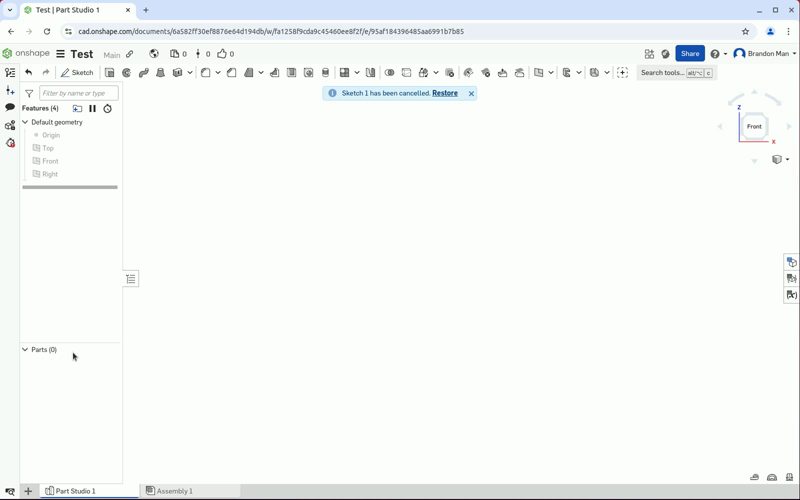
key(shift+s)
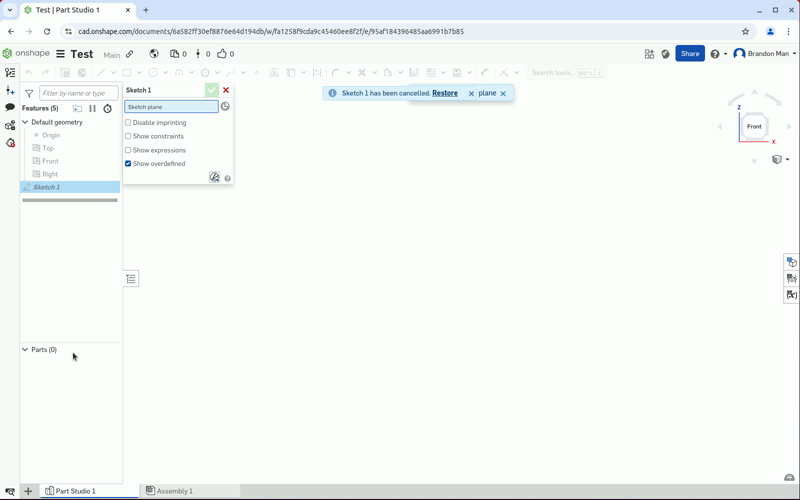
mouse_move(73, 163)
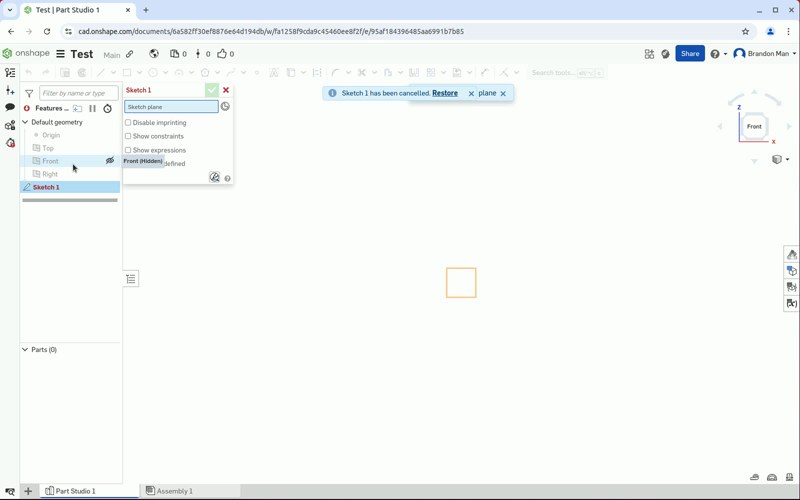
click(73, 163)
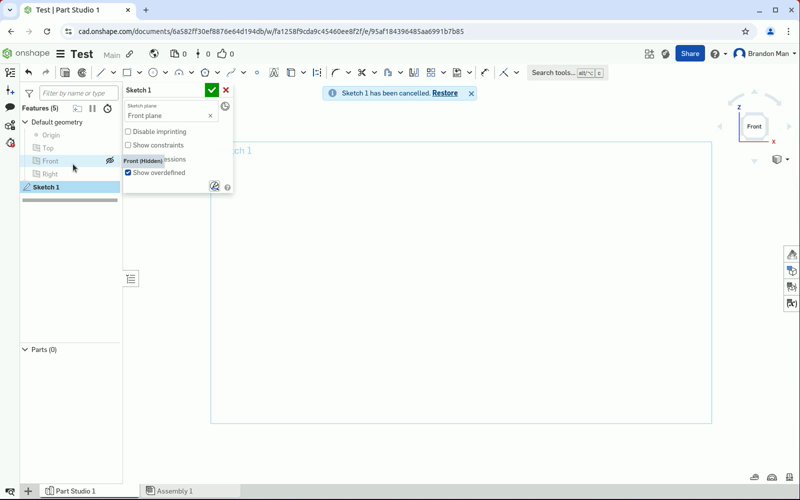
mouse_move(73, 352)
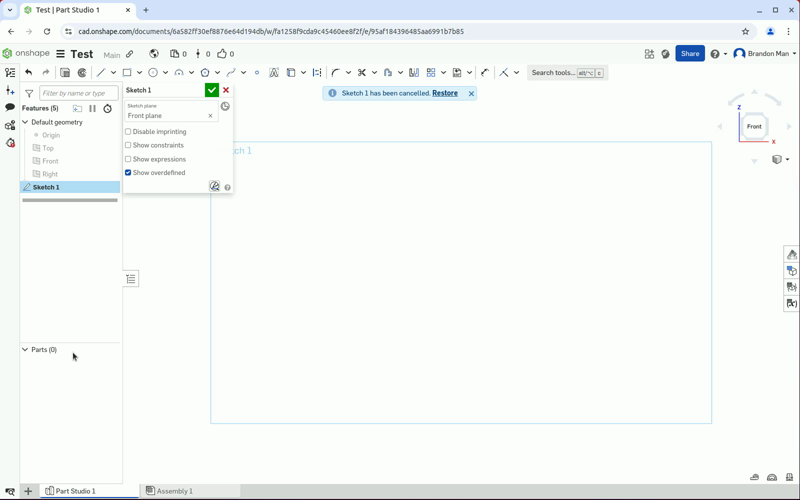
key(y)
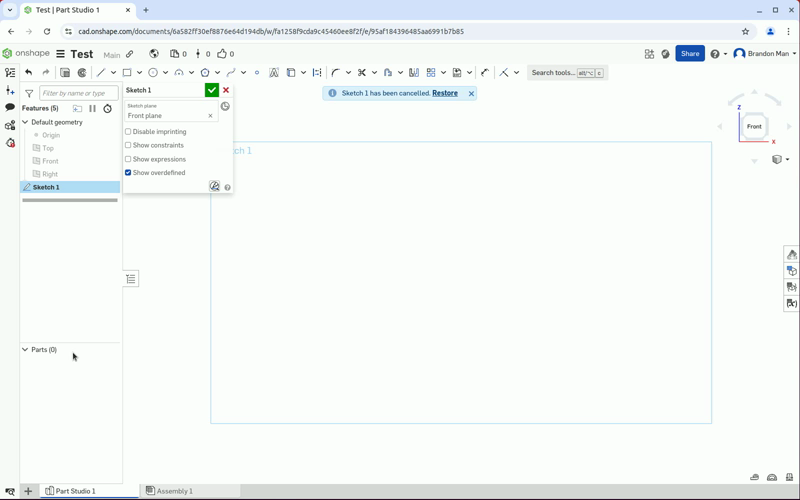
key(l)
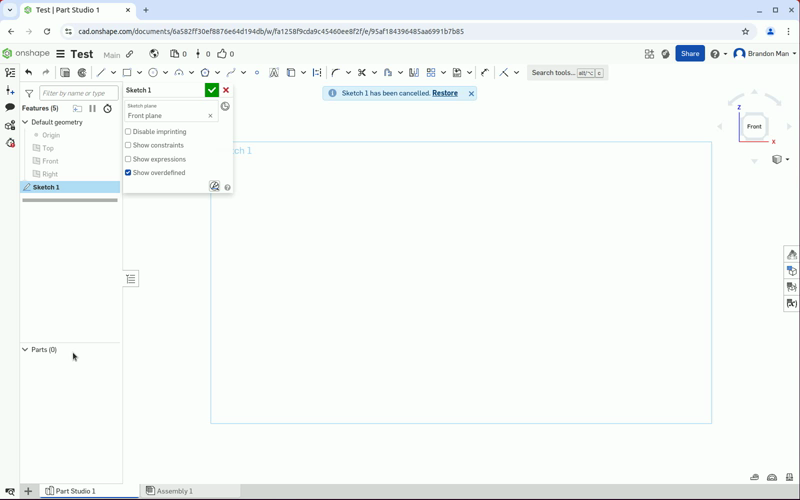
key_down(shift)
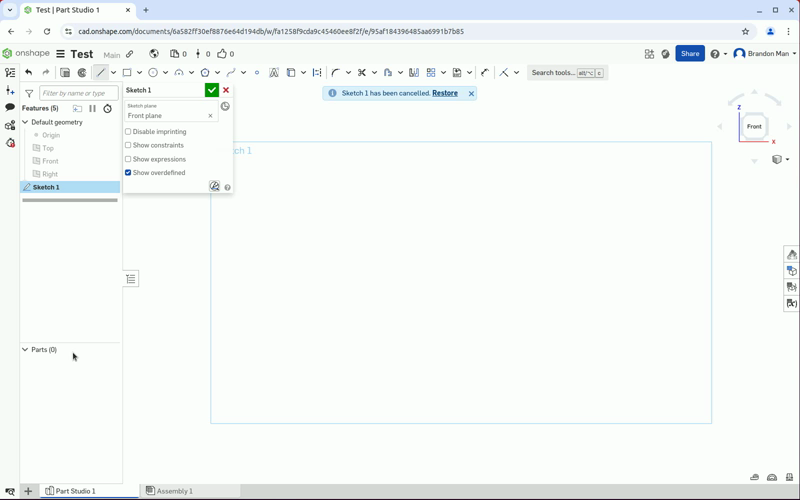
mouse_move(362, 389)
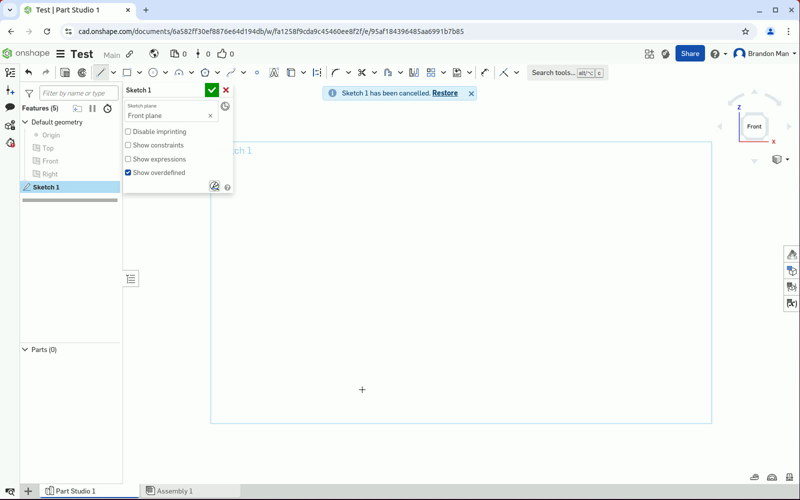
click(362, 389)
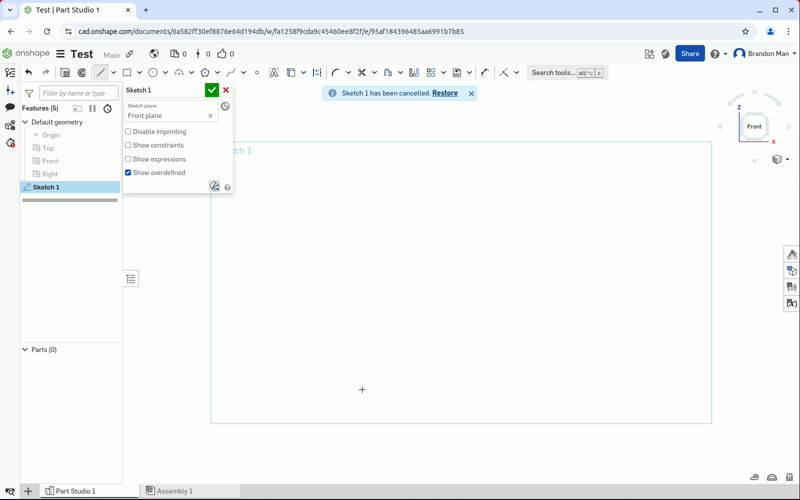
key_up(shift)
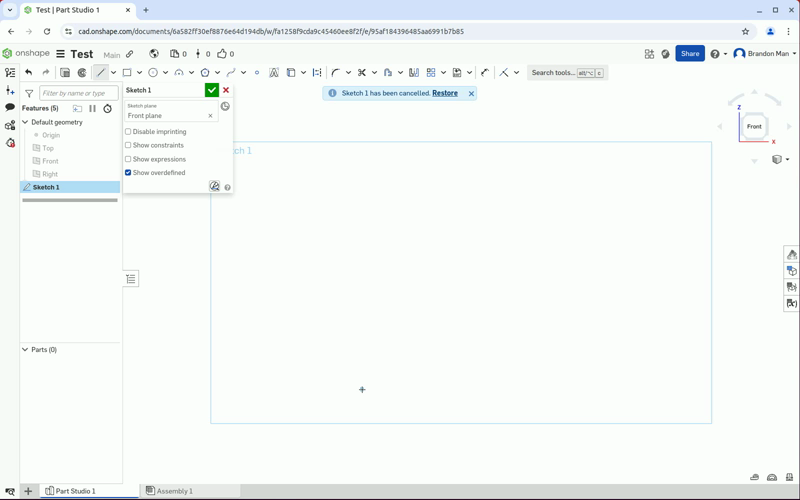
key_down(shift)
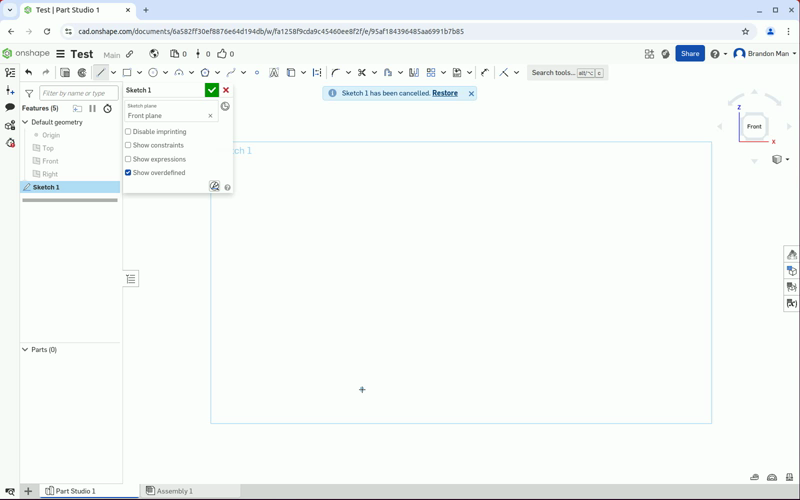
mouse_move(542, 389)
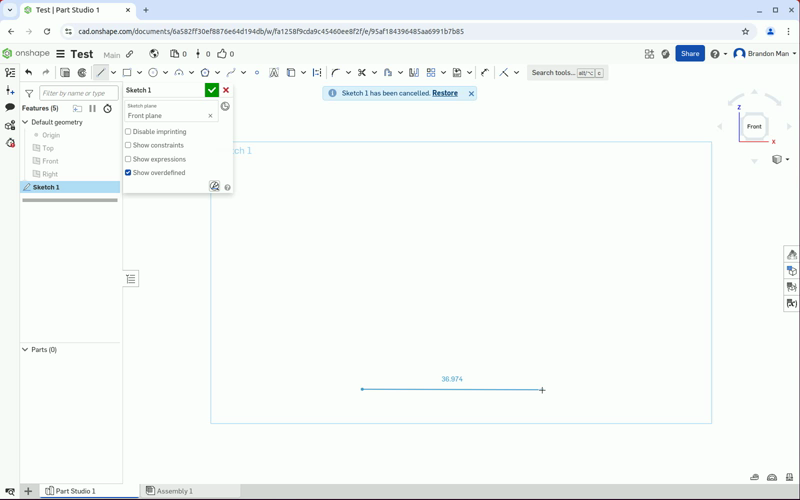
click(542, 389)
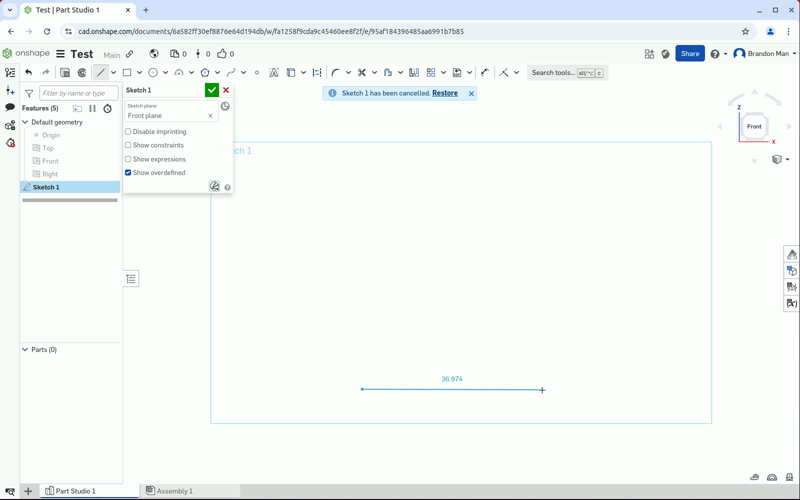
key_up(shift)
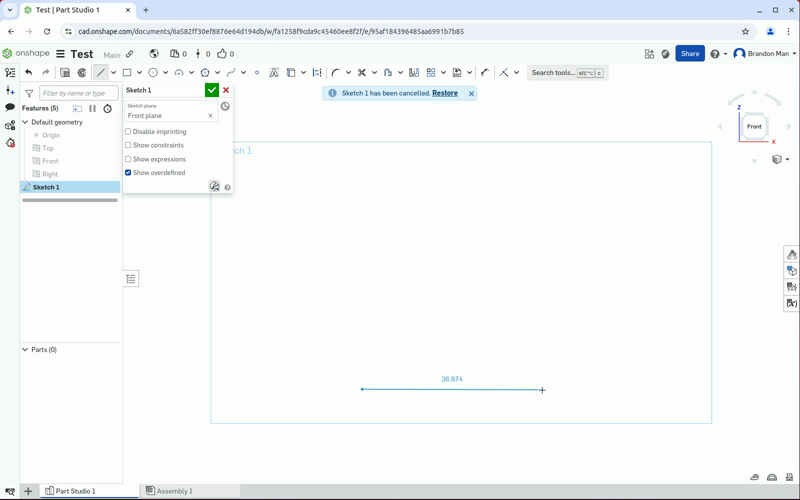
key_down(shift)
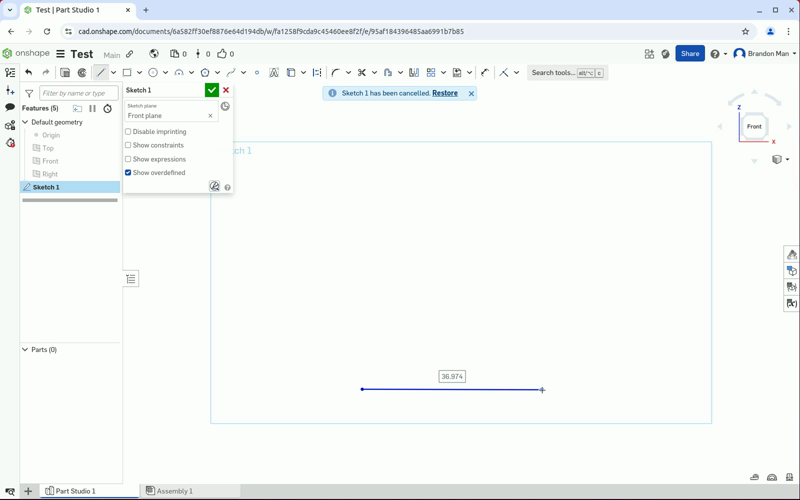
mouse_move(542, 255)
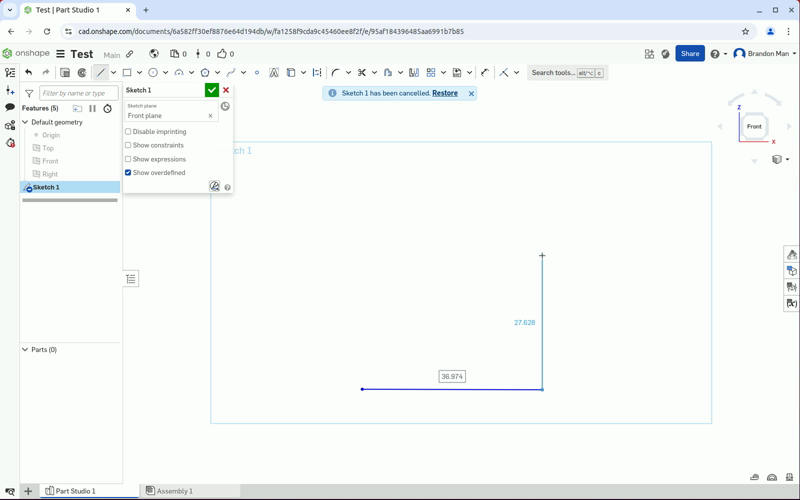
click(542, 255)
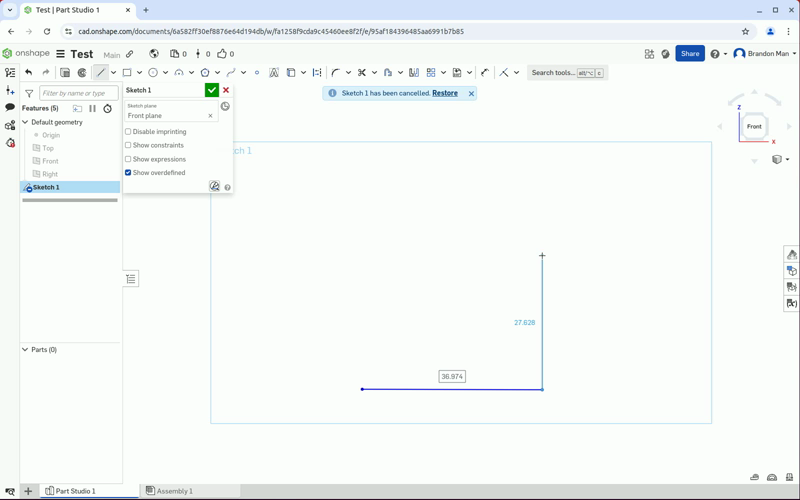
key_up(shift)
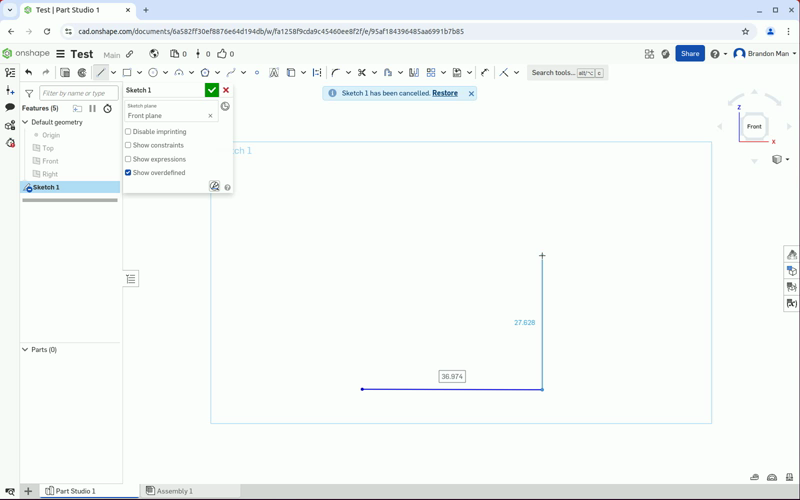
key_down(shift)
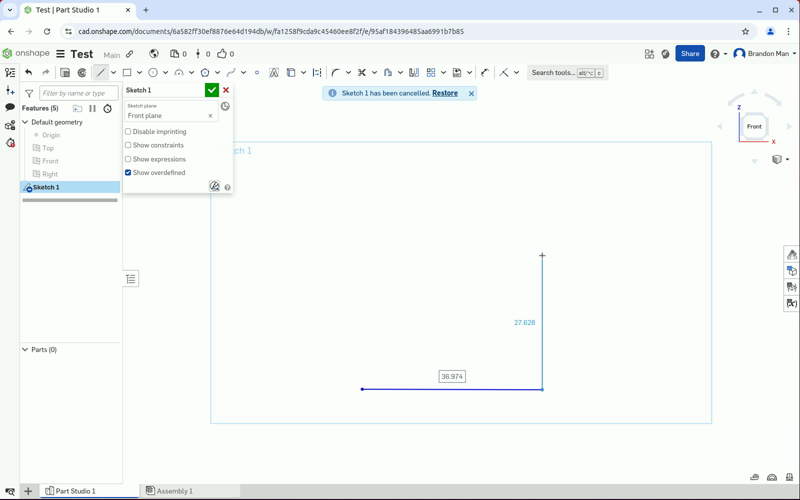
mouse_move(362, 255)
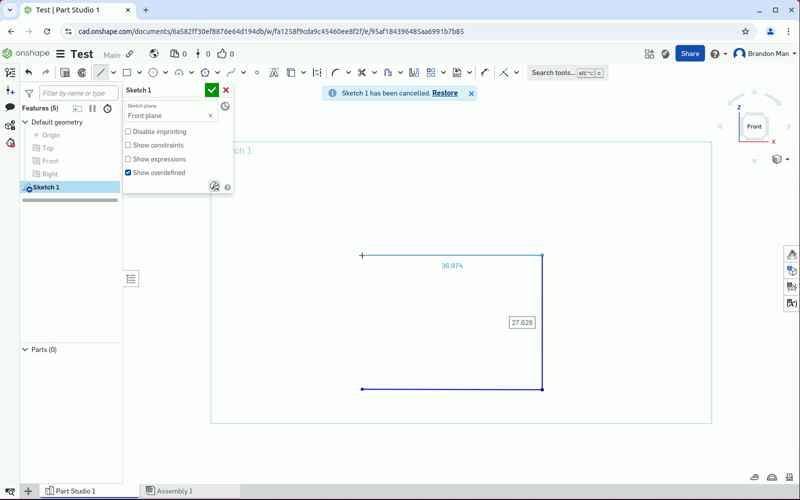
click(362, 255)
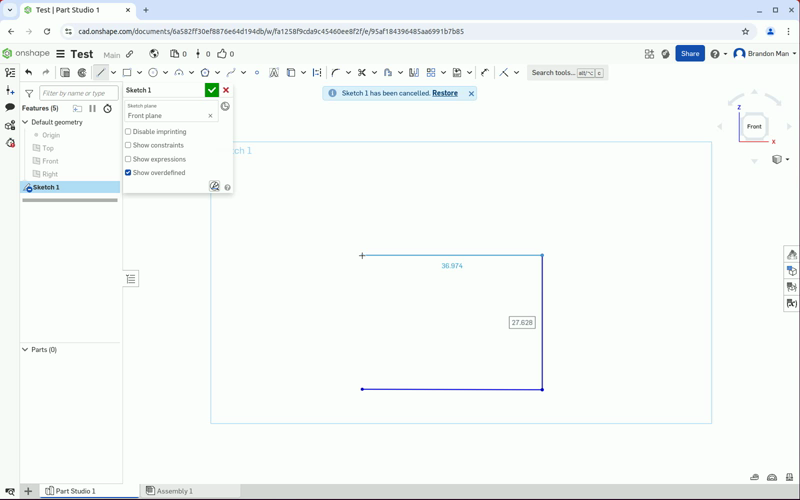
key_up(shift)
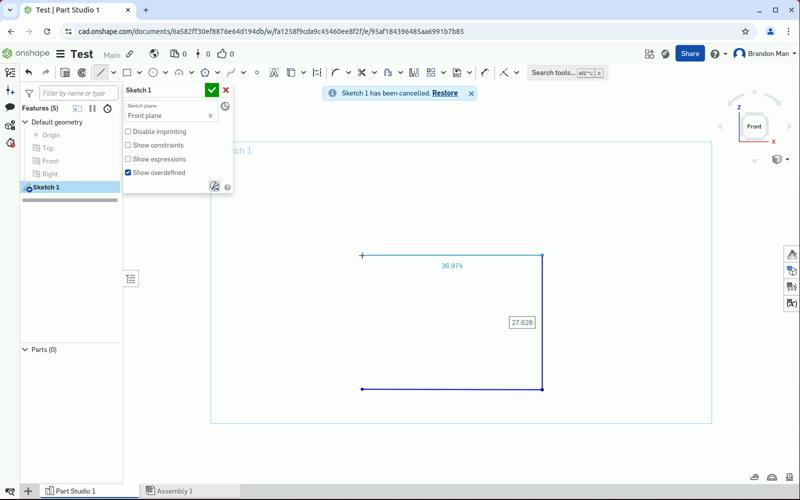
key_down(shift)
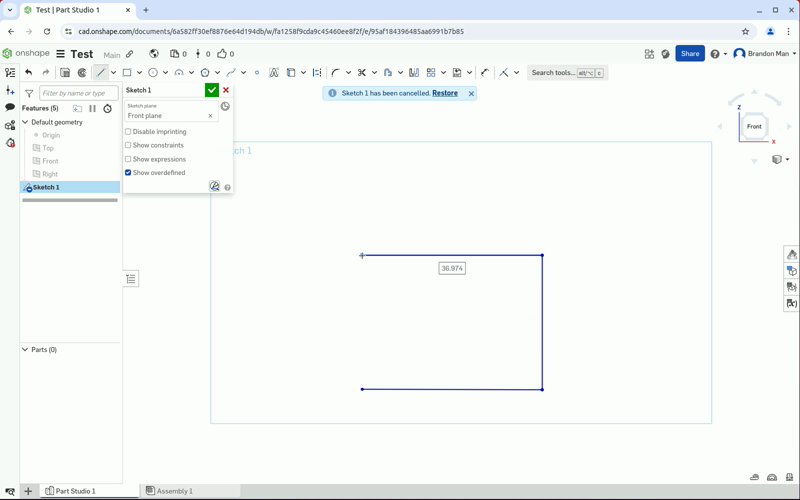
mouse_move(362, 389)
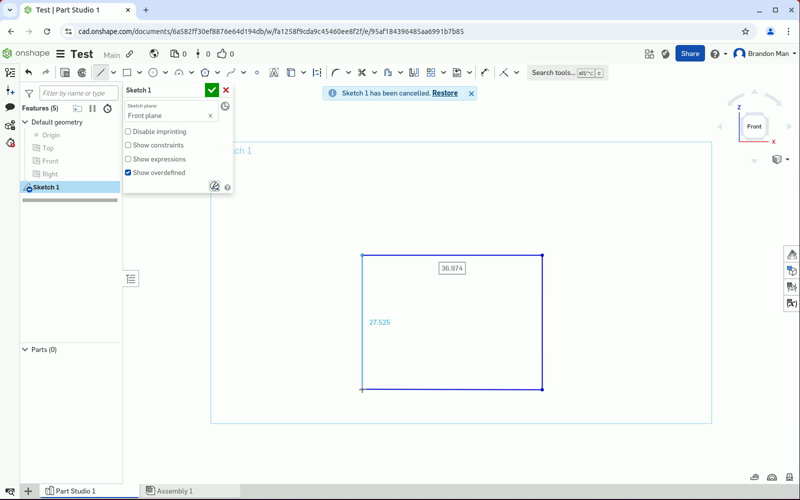
key_up(shift)
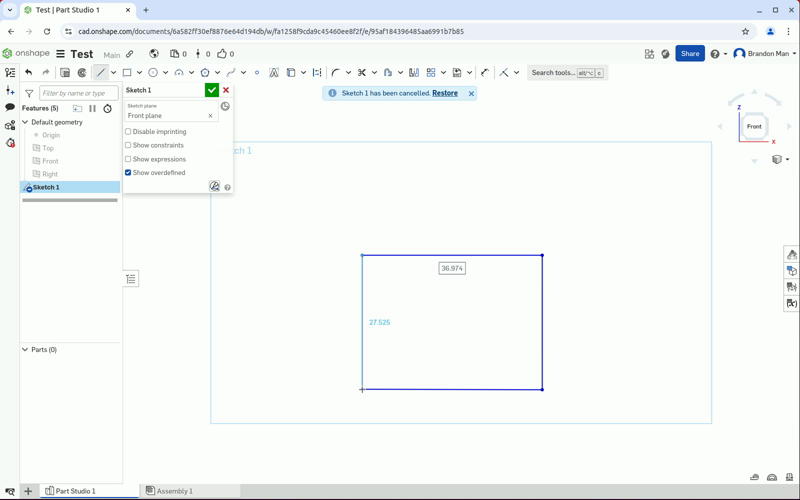
click(362, 389)
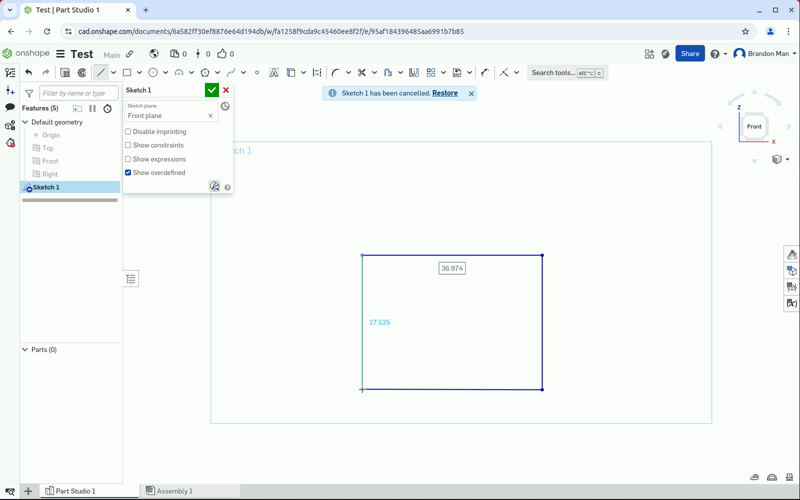
key(esc)
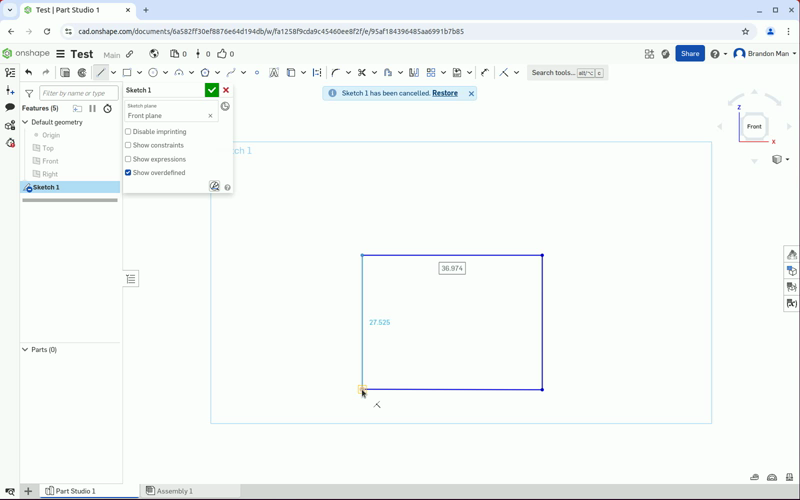
mouse_move(382, 317)
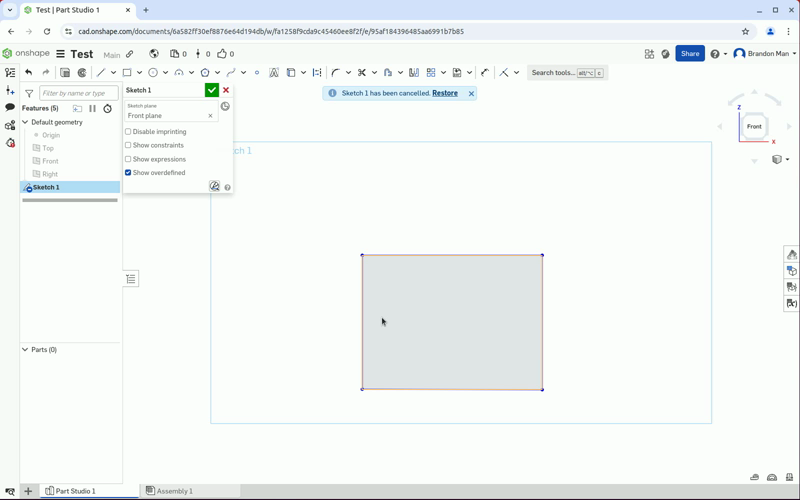
click(382, 317)
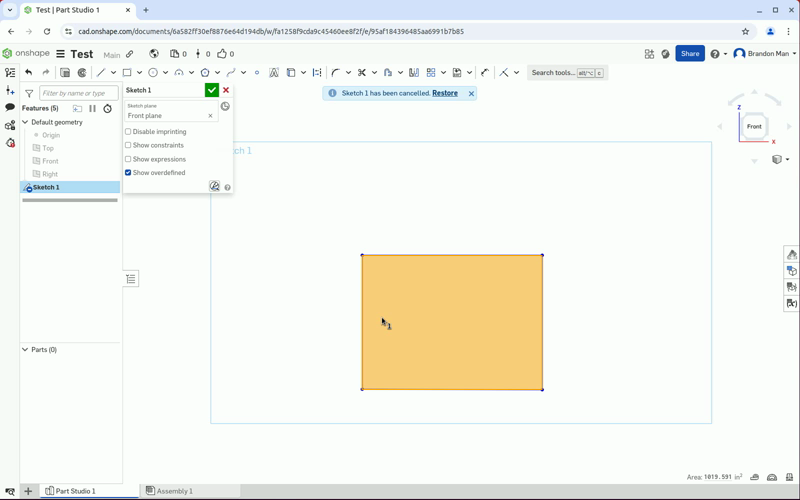
mouse_move(73, 352)
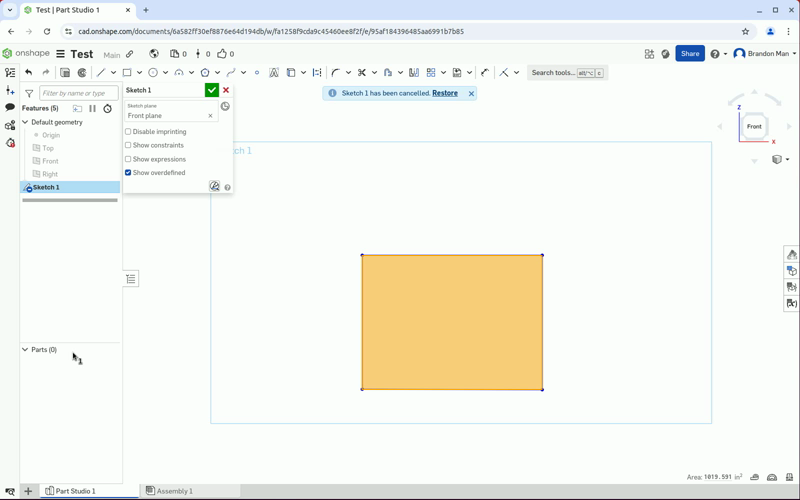
key(shift+y)
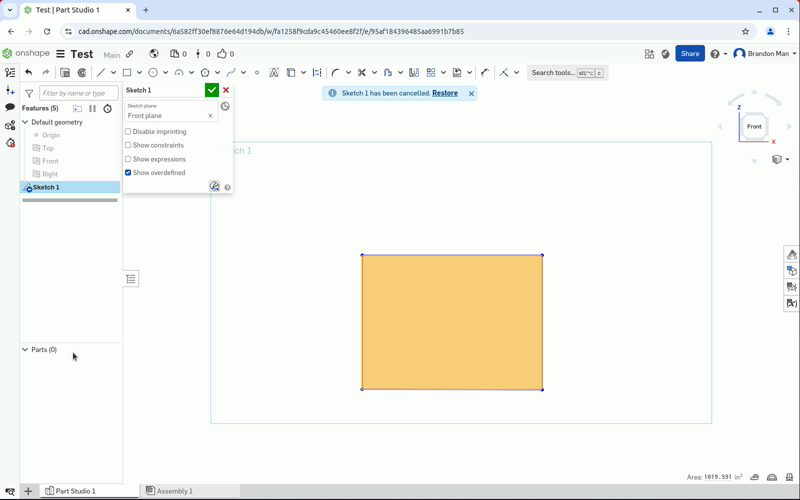
key(shift+e)
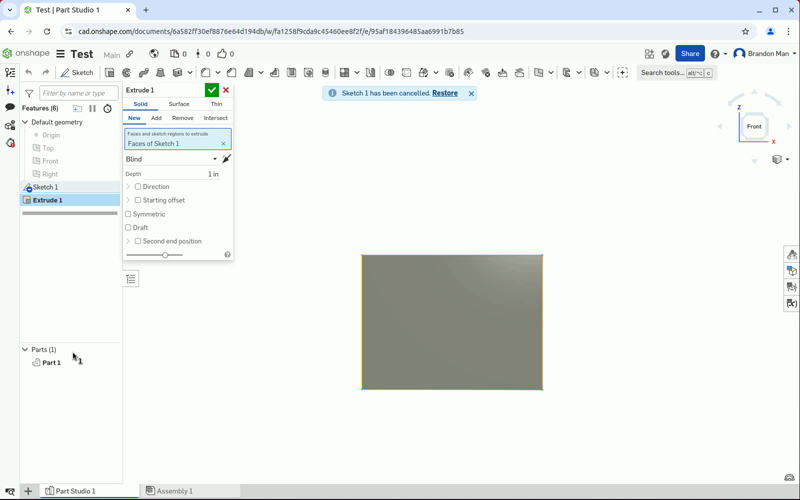
mouse_move(143, 106)
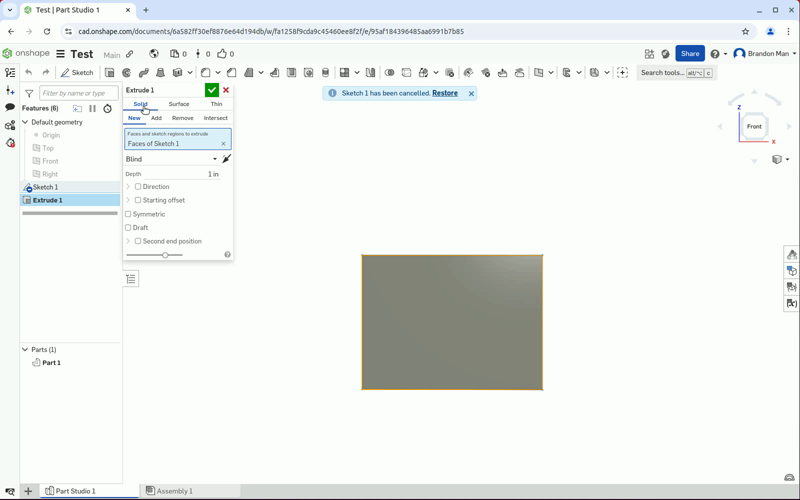
click(143, 106)
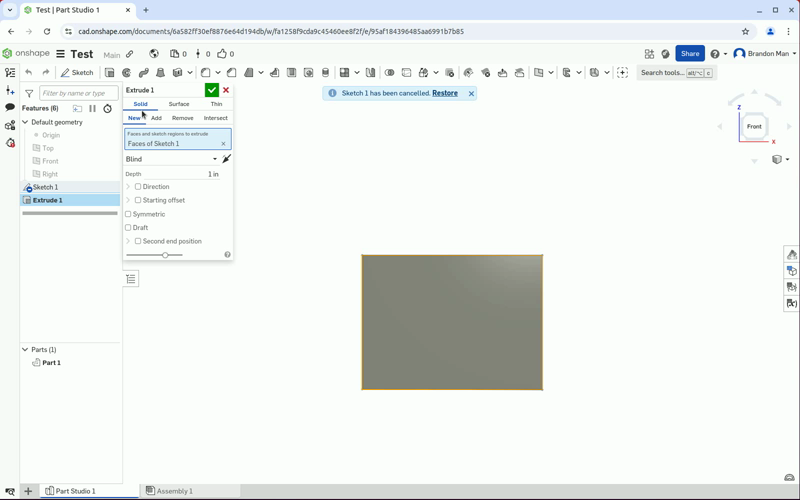
mouse_move(137, 120)
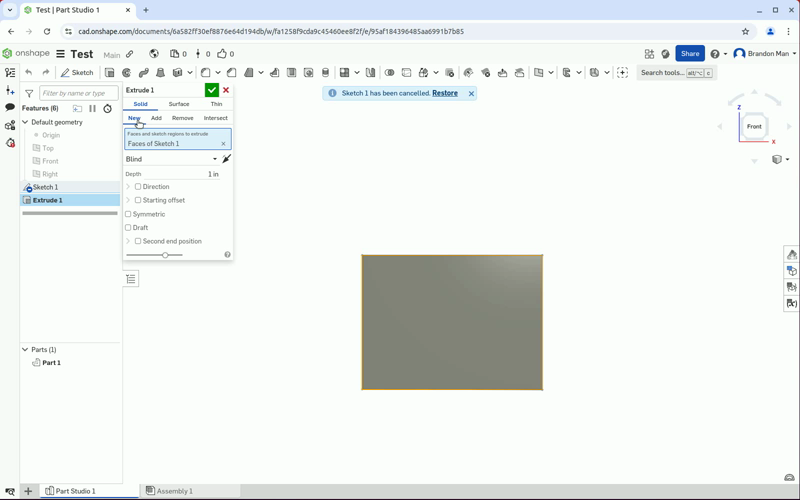
click(137, 120)
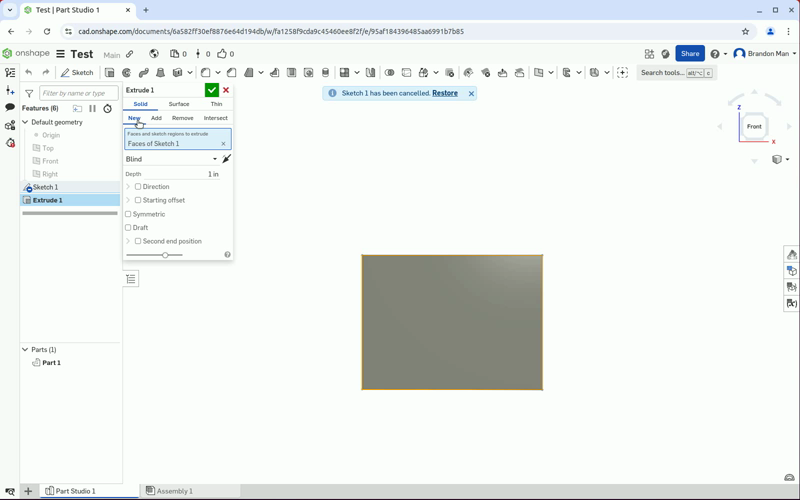
key(tab, 4)
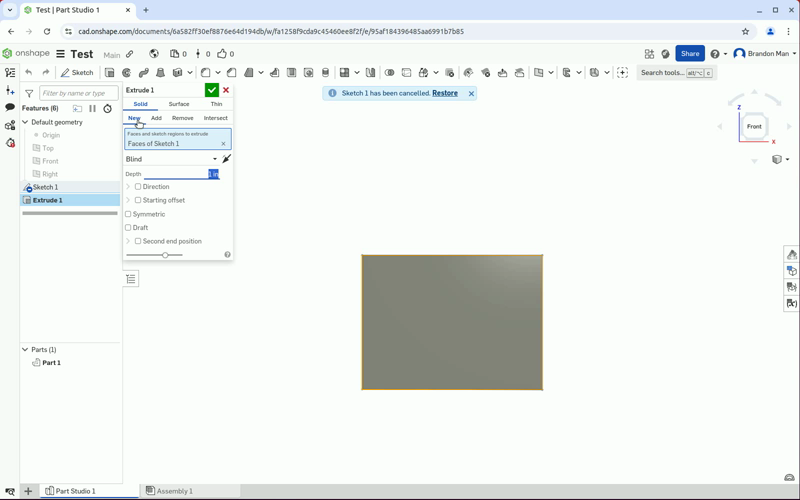
text(23.108)
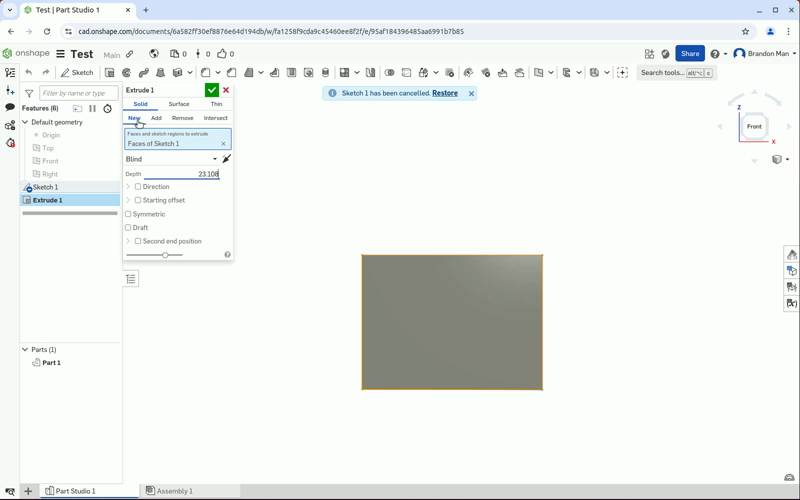
key(enter)
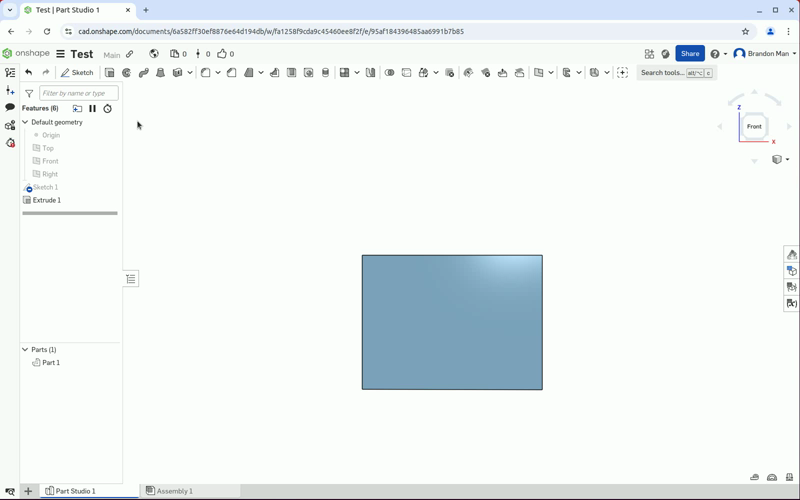
key(shift+h)
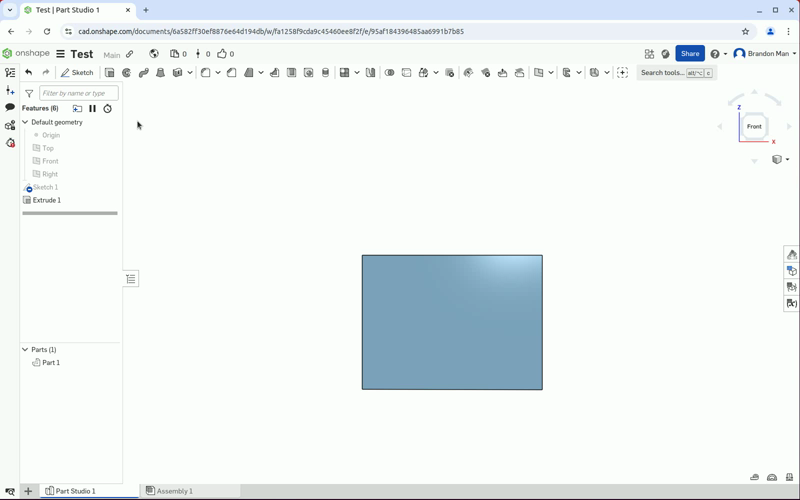
key(shift+h)
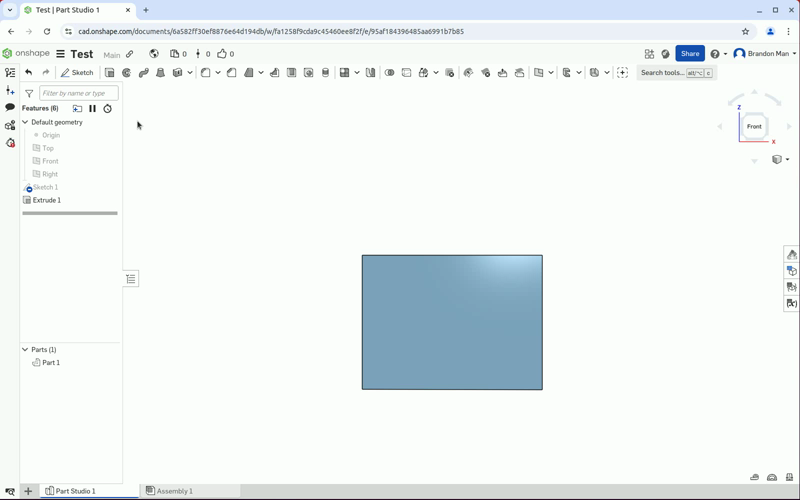
mouse_move(73, 189)
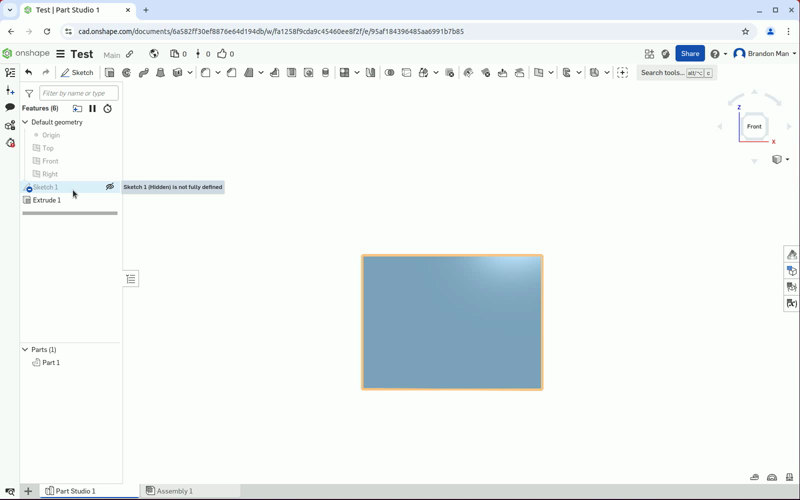
click(73, 189)
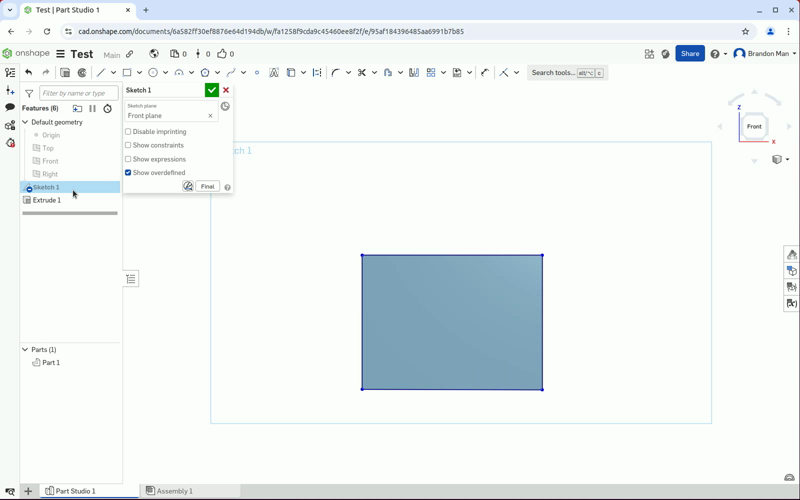
mouse_move(229, 92)
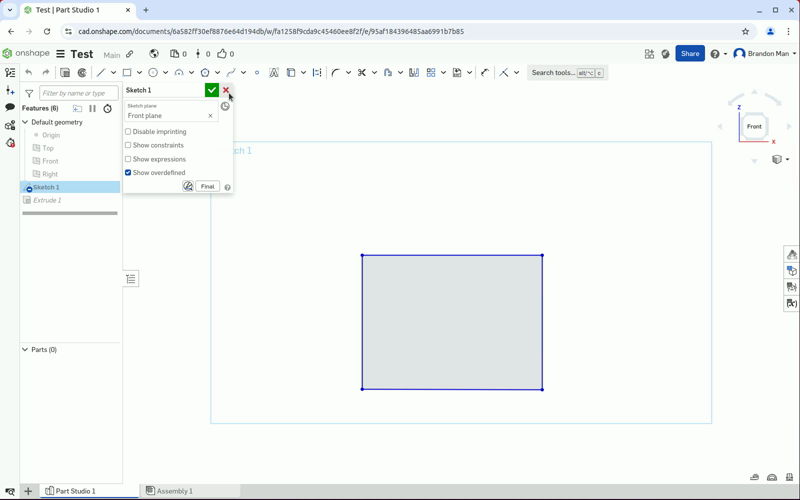
click(229, 92)
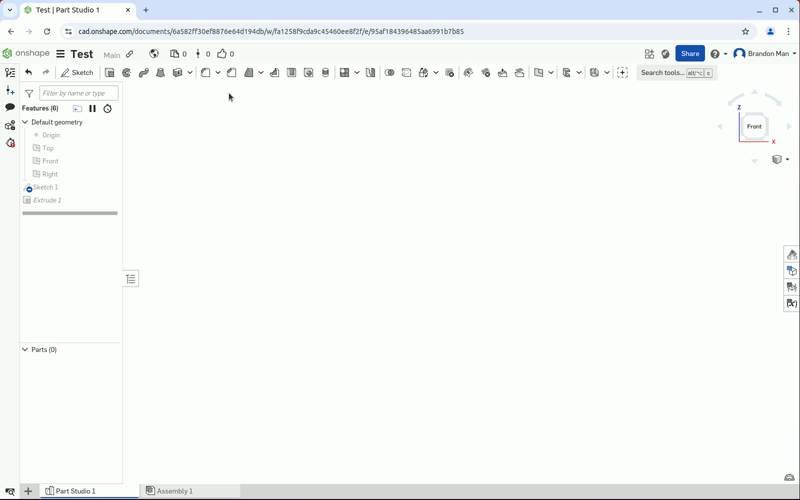
mouse_move(73, 352)
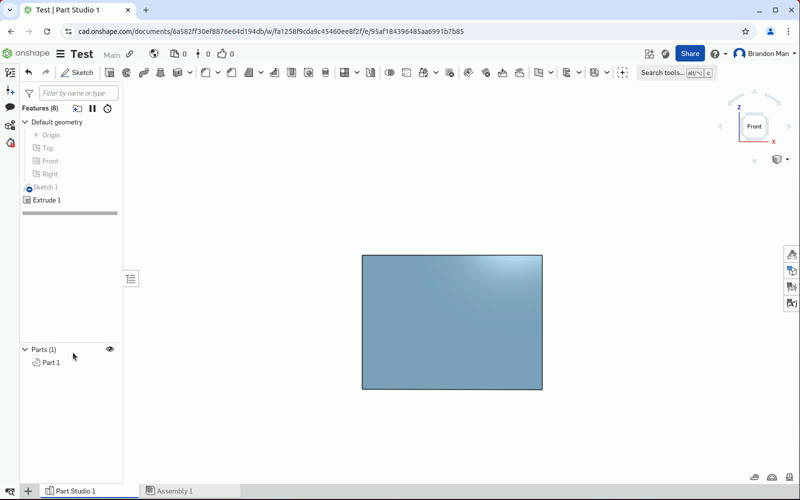
key(y)
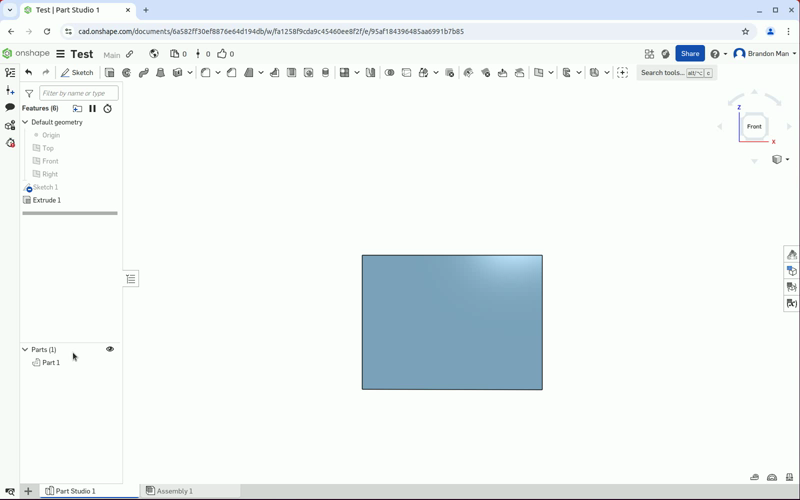
key(shift+p)
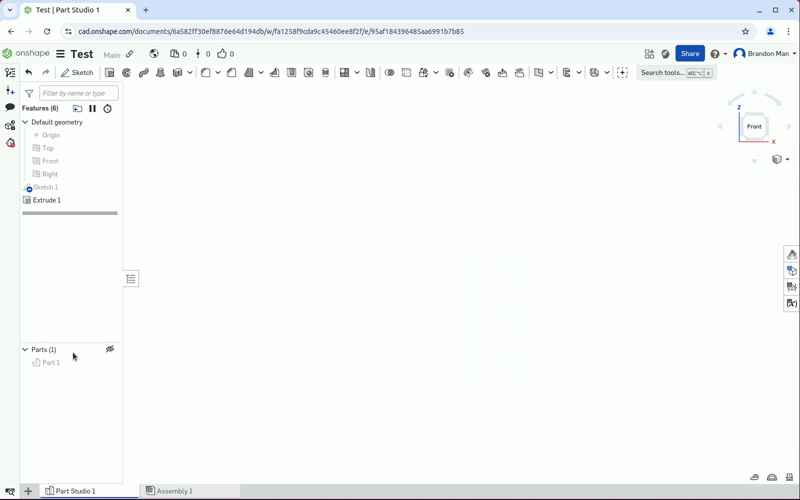
key(space)
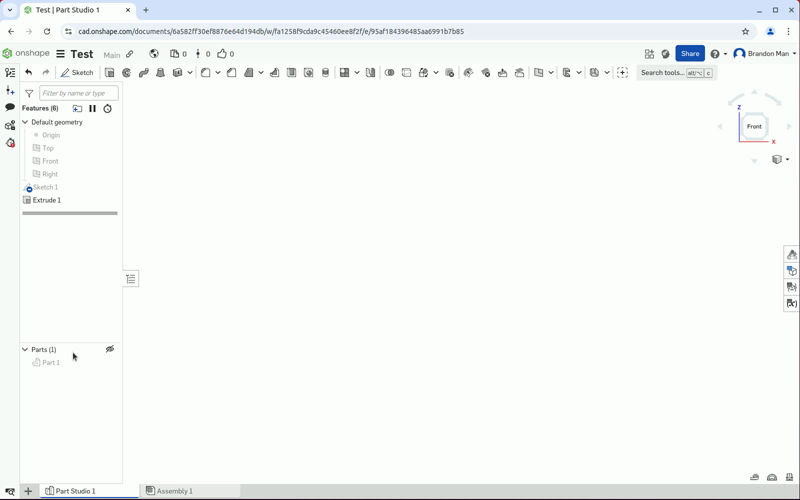
key_down(shift)
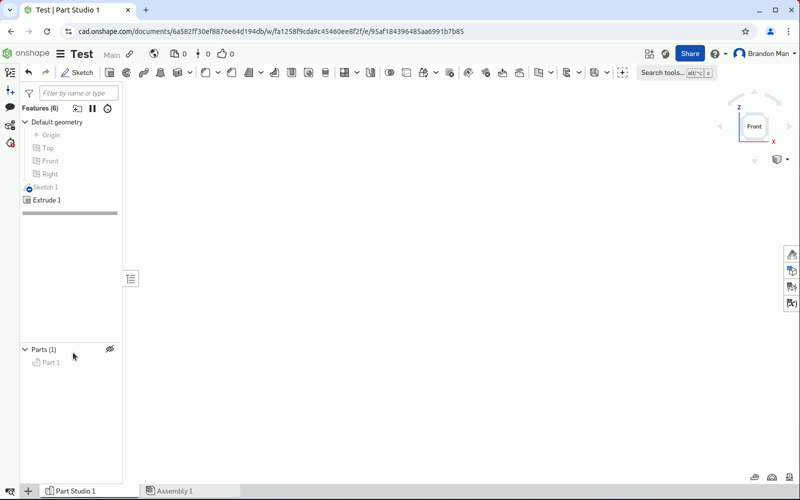
key(left)
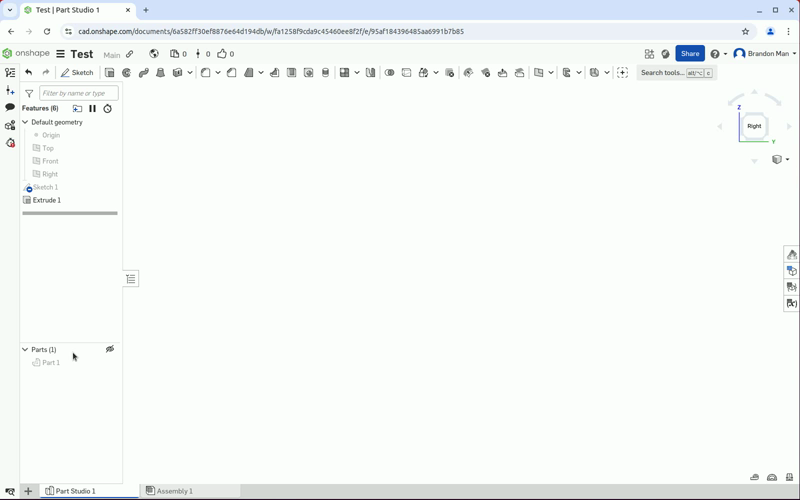
key_up(shift)
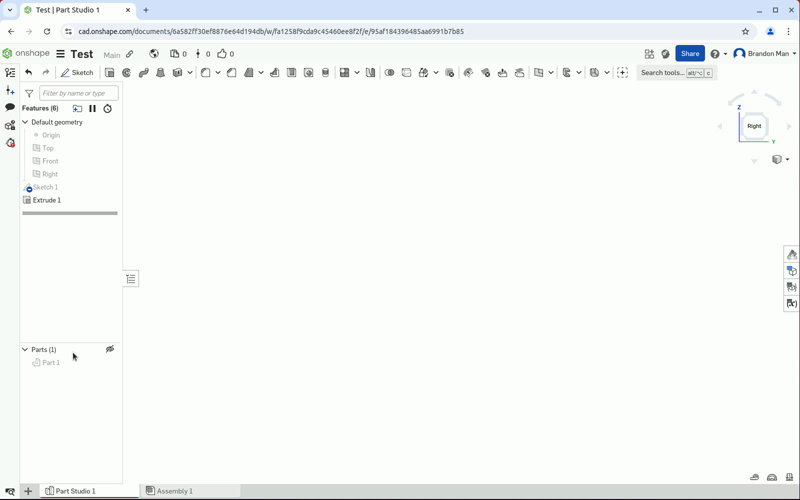
mouse_move(73, 352)
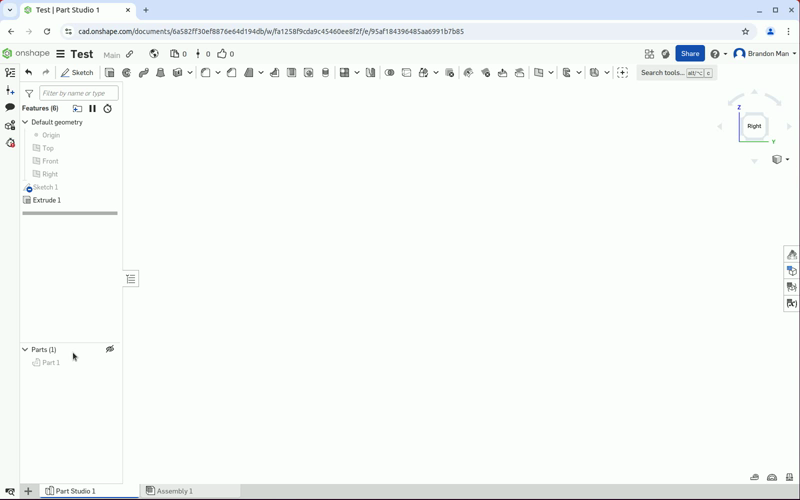
key(shift+y)
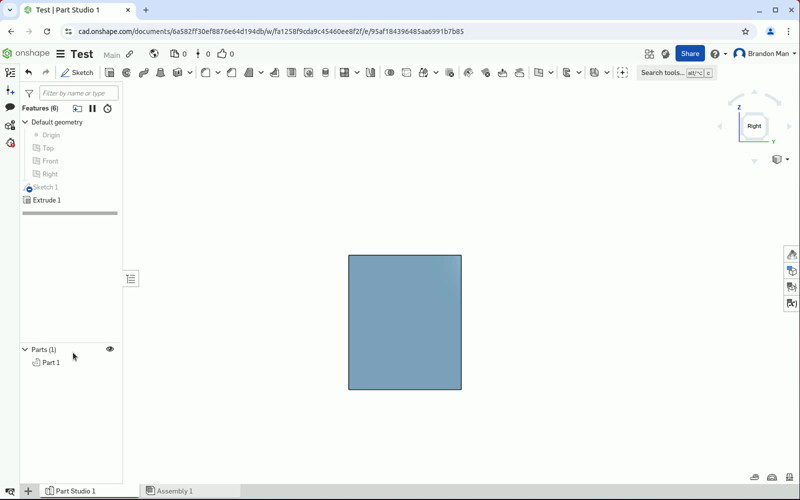
mouse_move(541, 75)
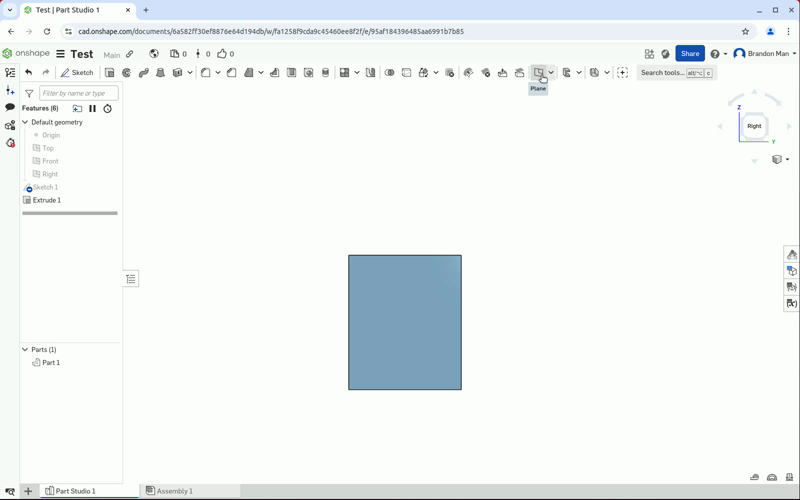
click(541, 75)
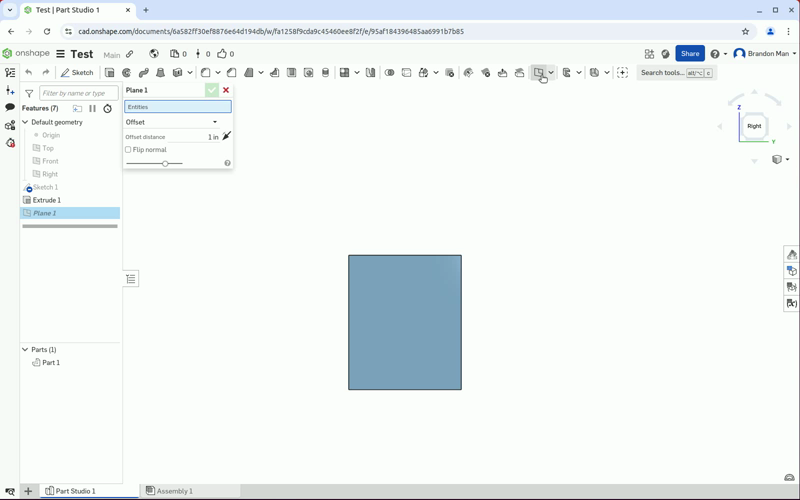
mouse_move(73, 176)
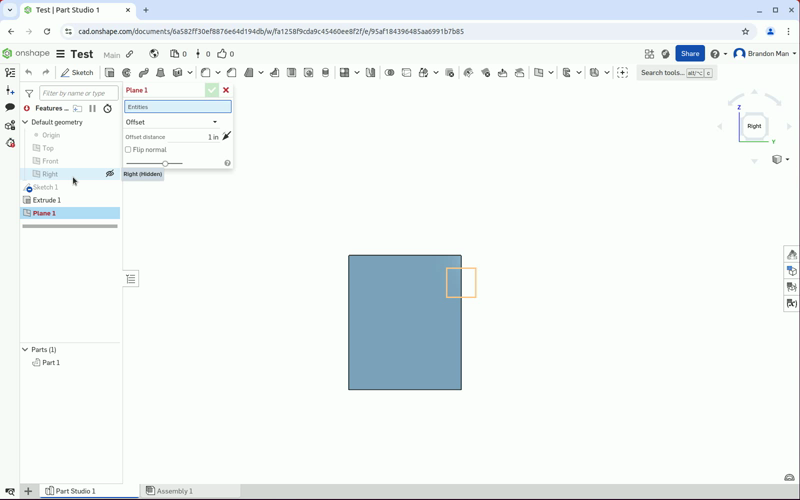
click(73, 176)
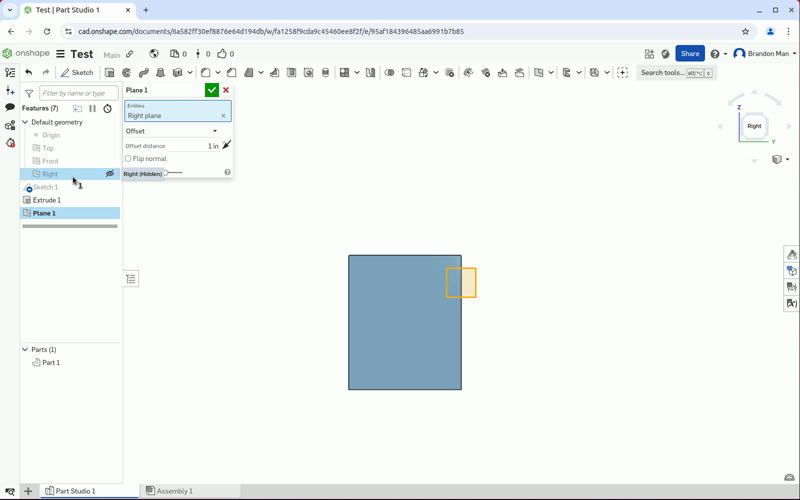
key(tab, 2)
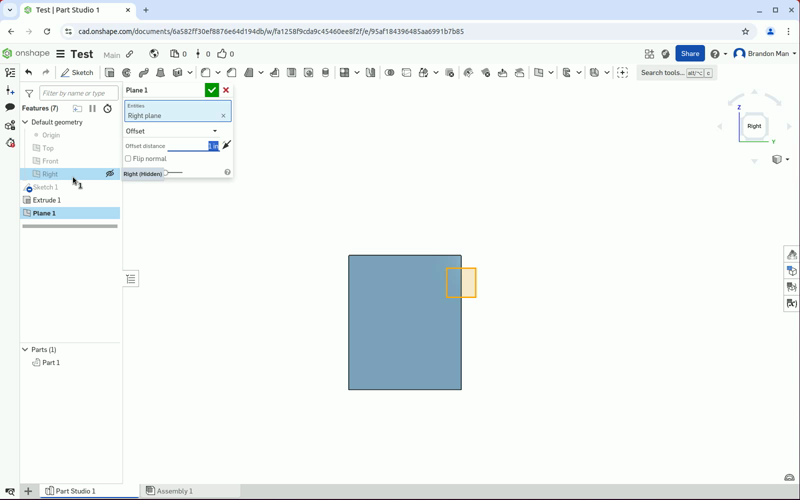
text(16.854)
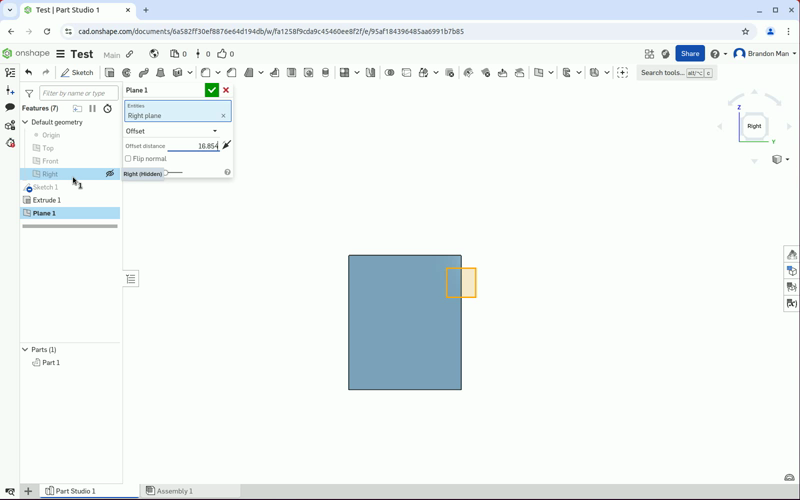
key(enter, 2)
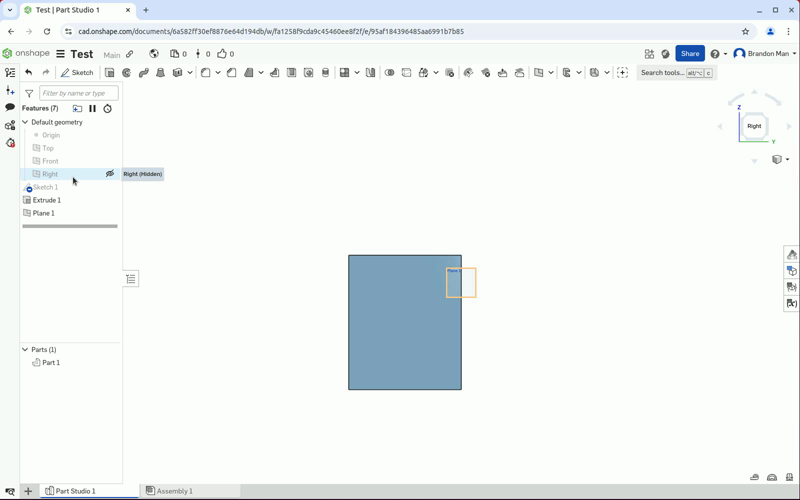
key(shift+s)
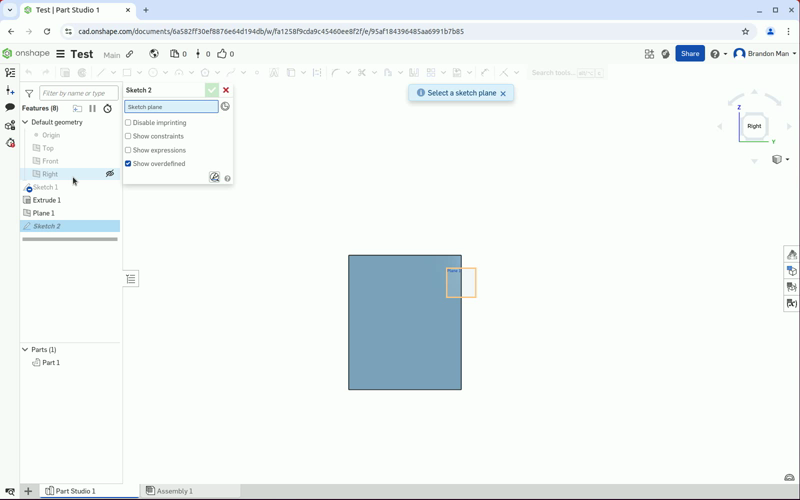
mouse_move(73, 215)
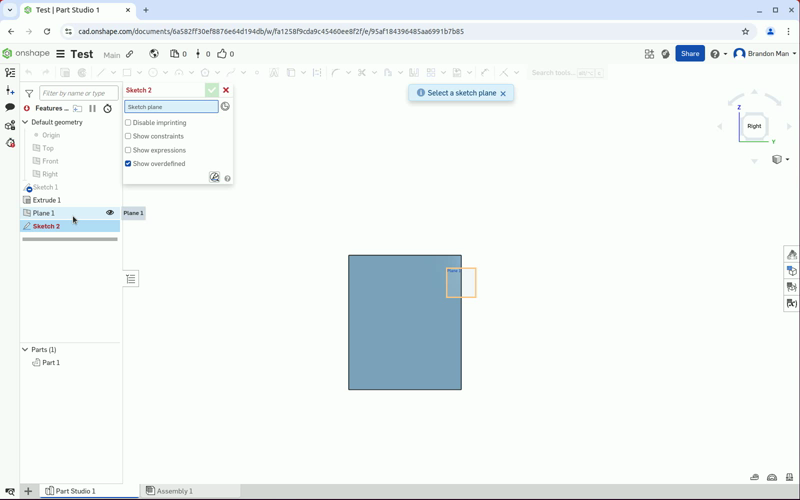
click(73, 215)
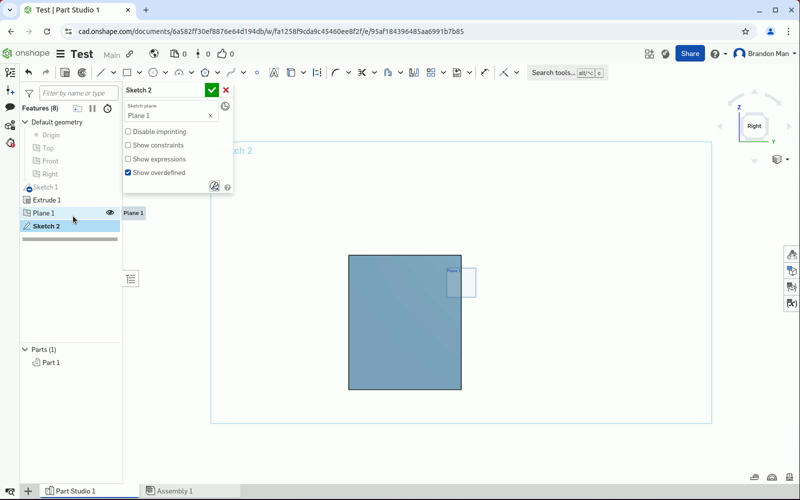
mouse_move(73, 352)
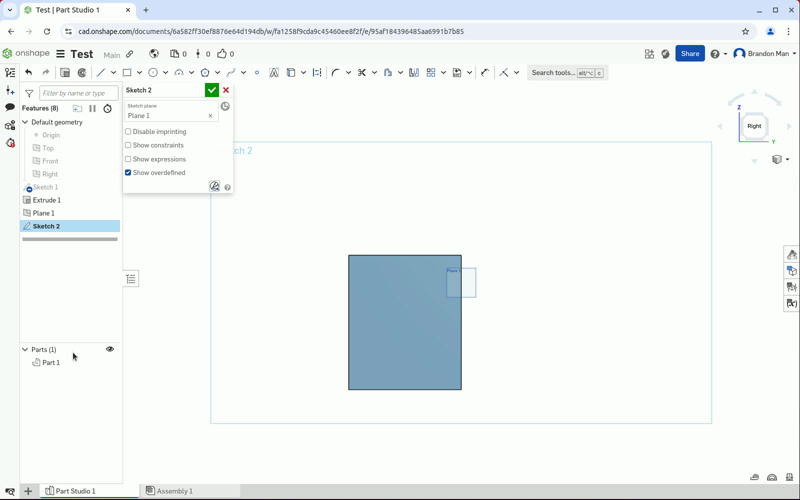
key(y)
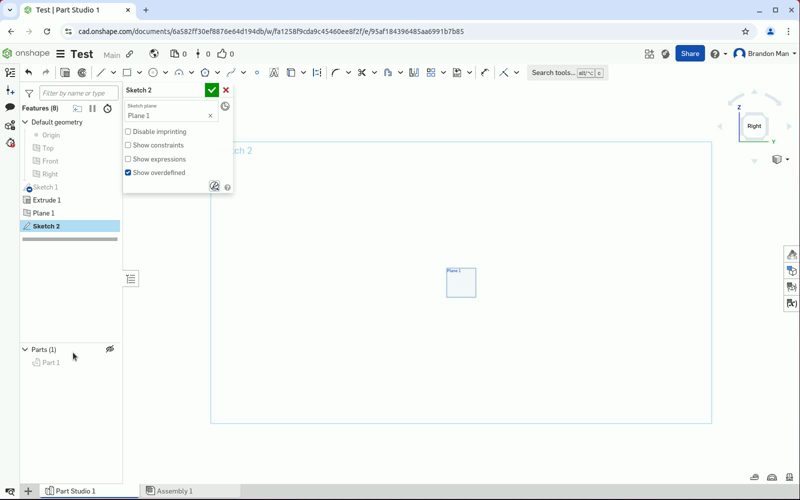
key(a)
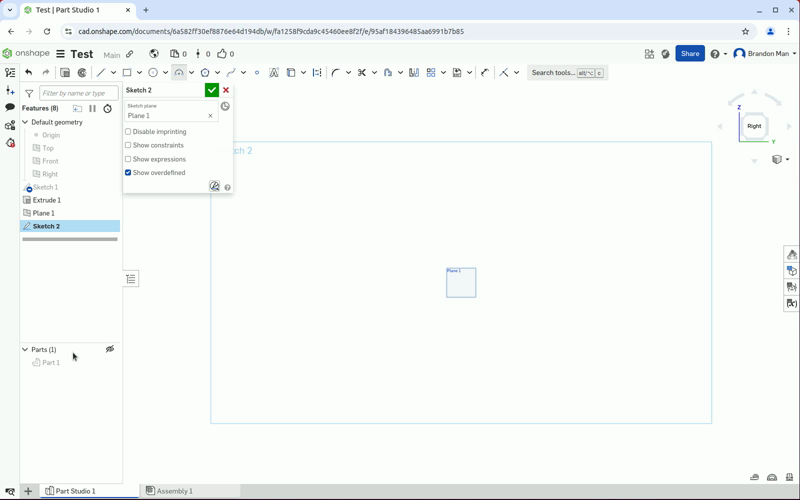
key_down(shift)
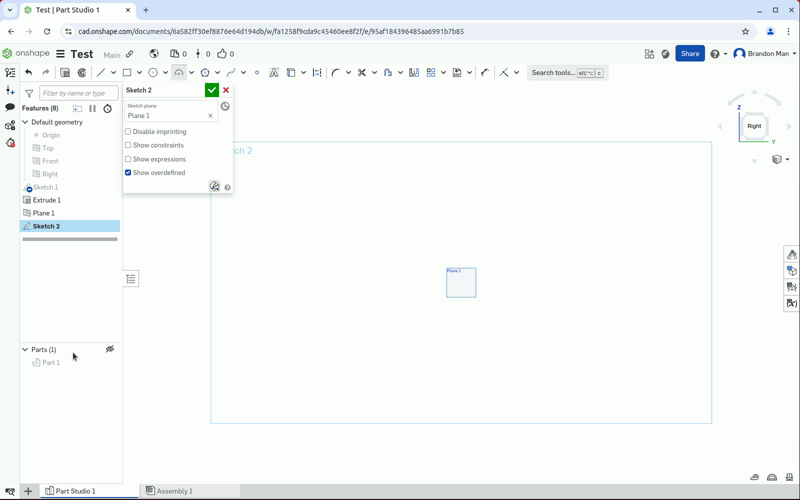
mouse_move(348, 345)
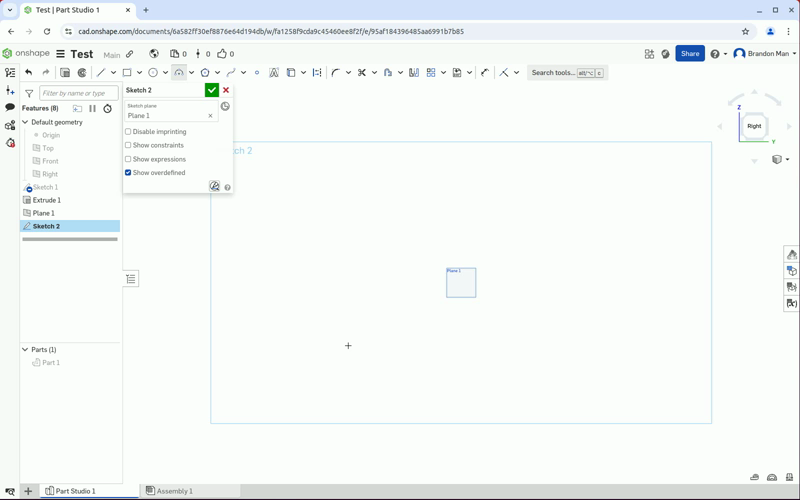
click(348, 345)
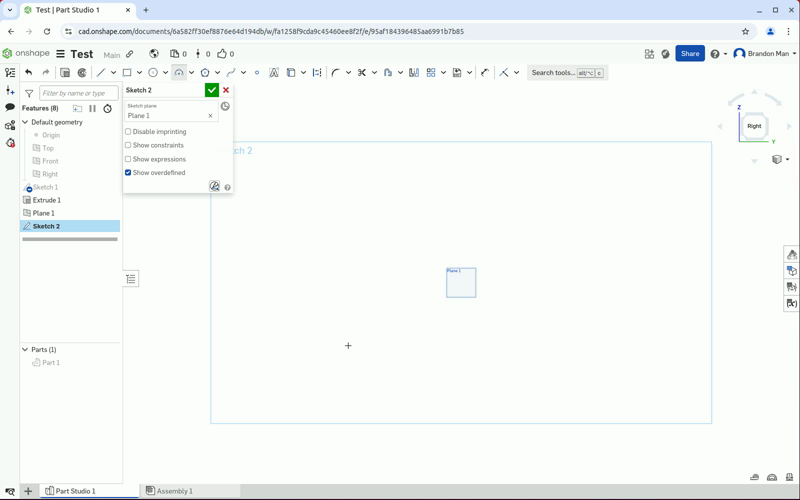
key_up(shift)
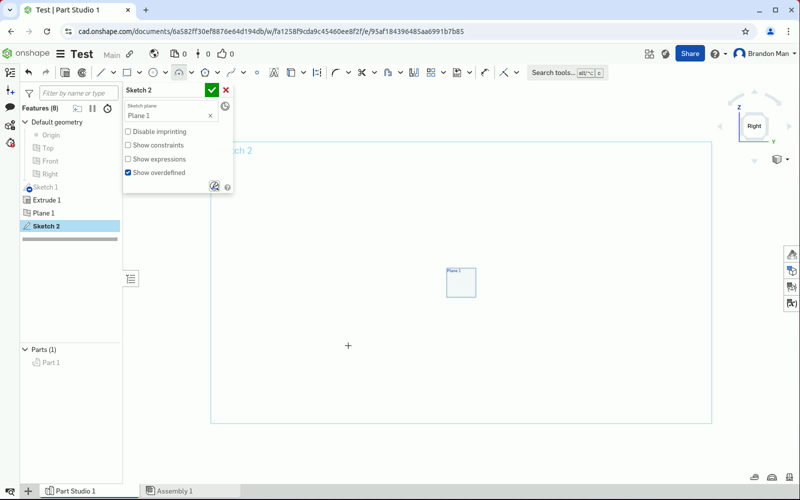
key_down(shift)
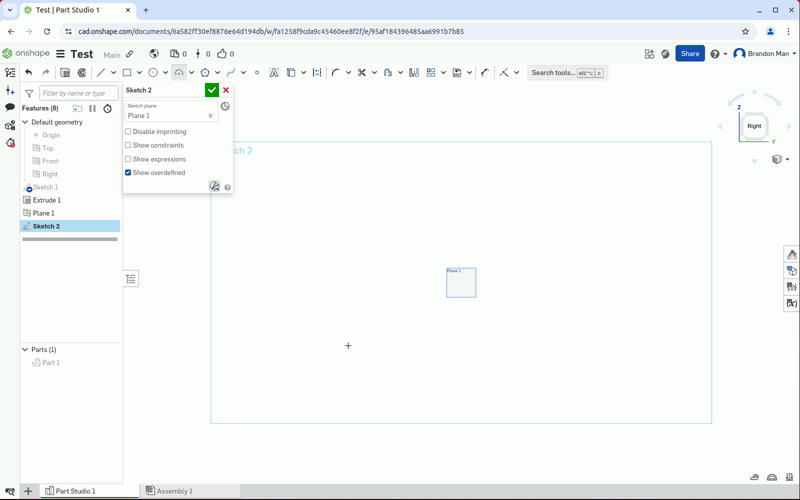
mouse_move(438, 254)
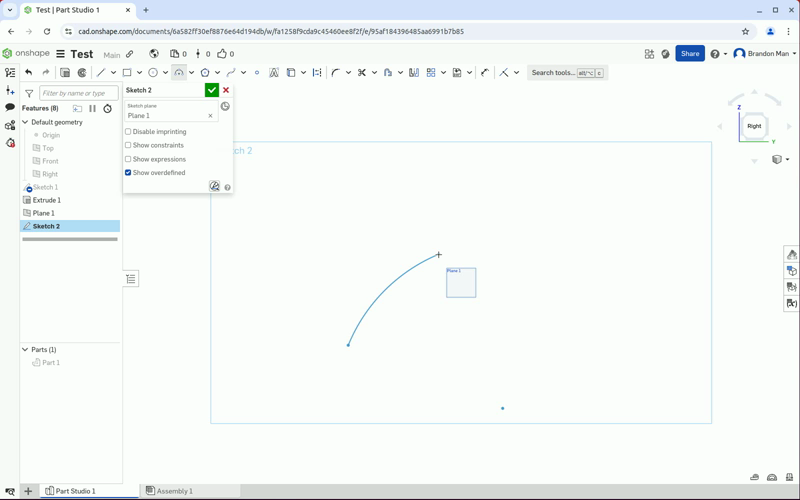
click(438, 254)
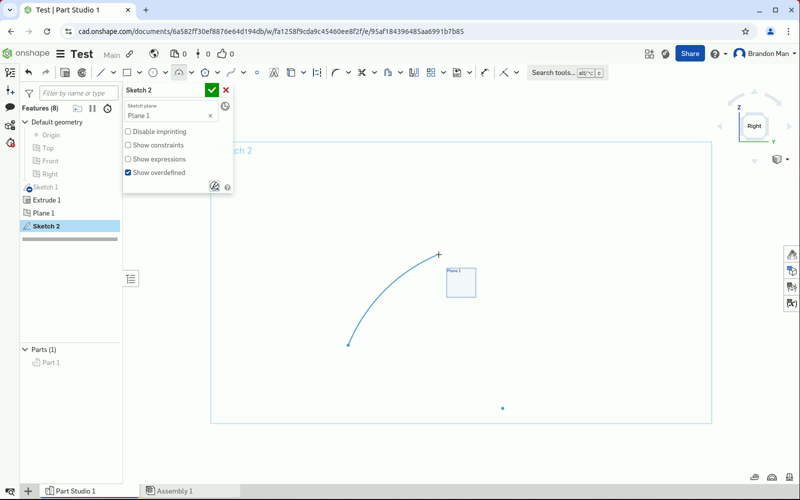
mouse_move(412, 318)
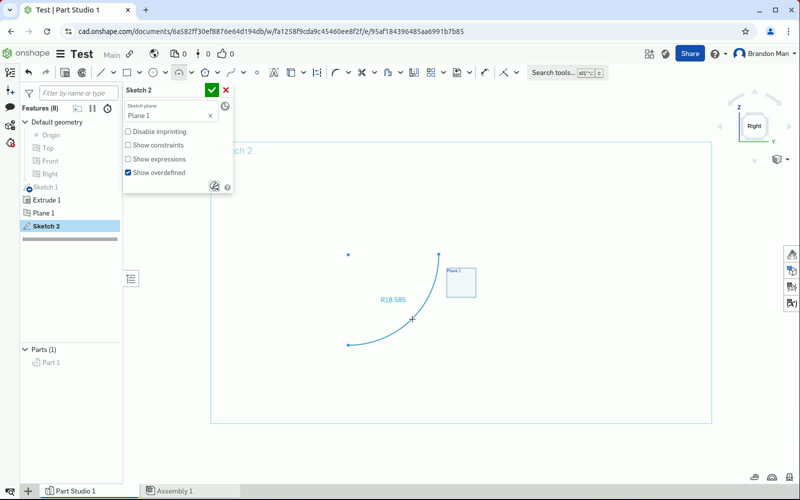
click(412, 318)
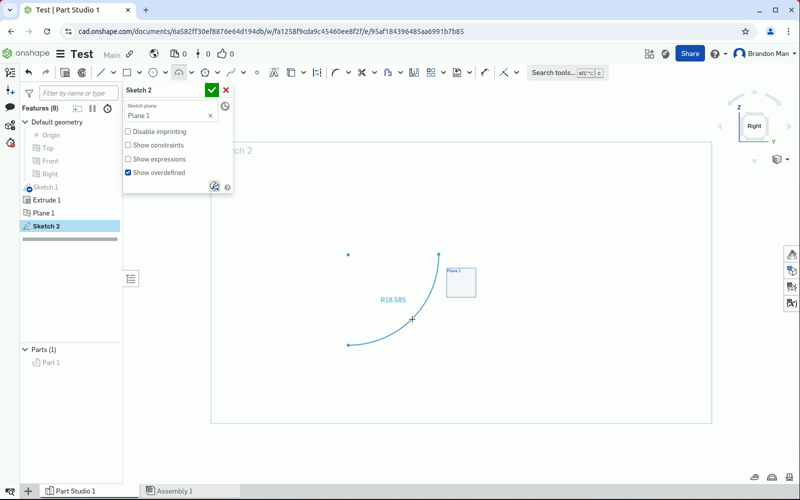
key_up(shift)
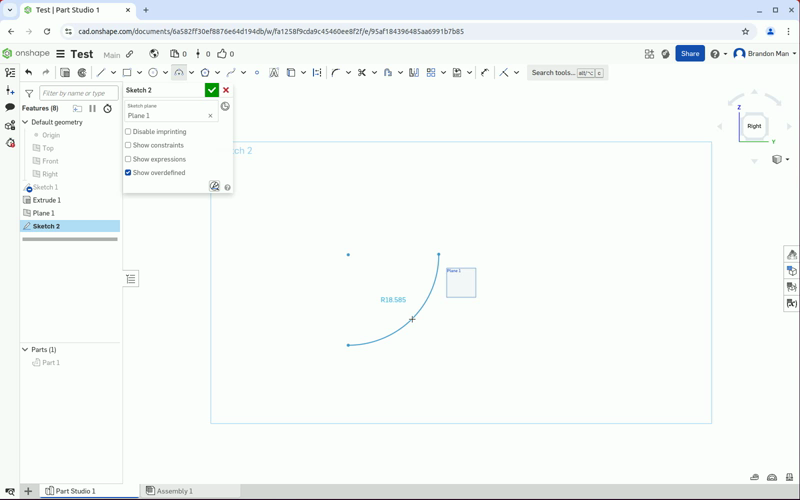
key(esc)
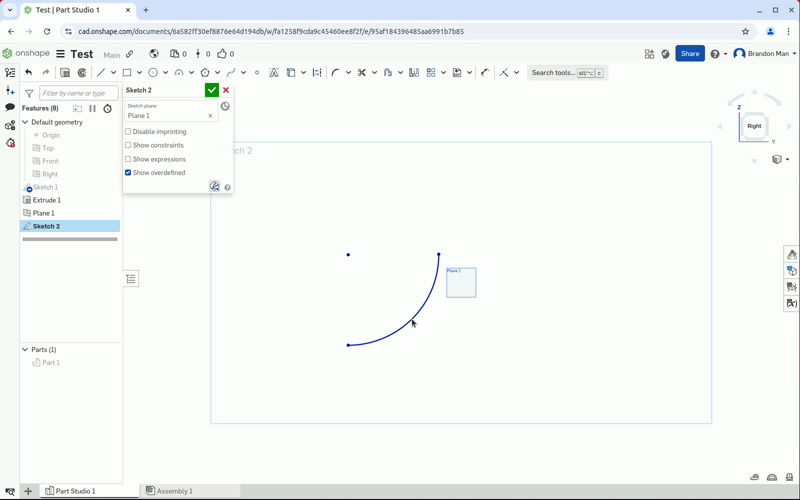
key(l)
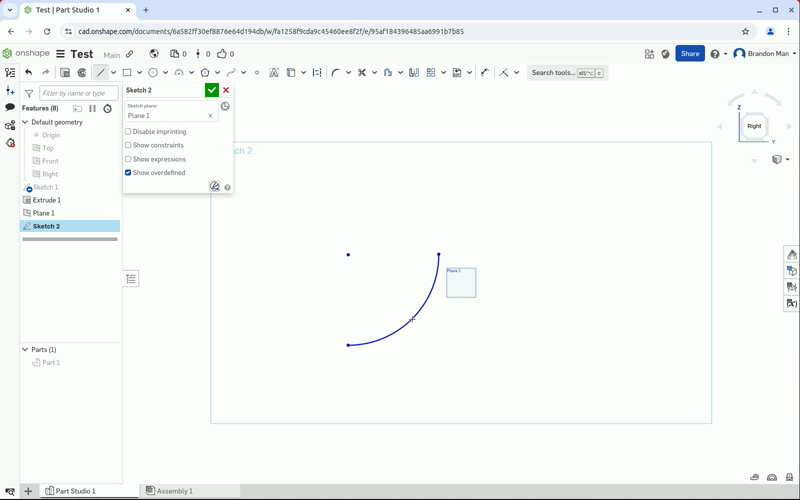
mouse_move(438, 254)
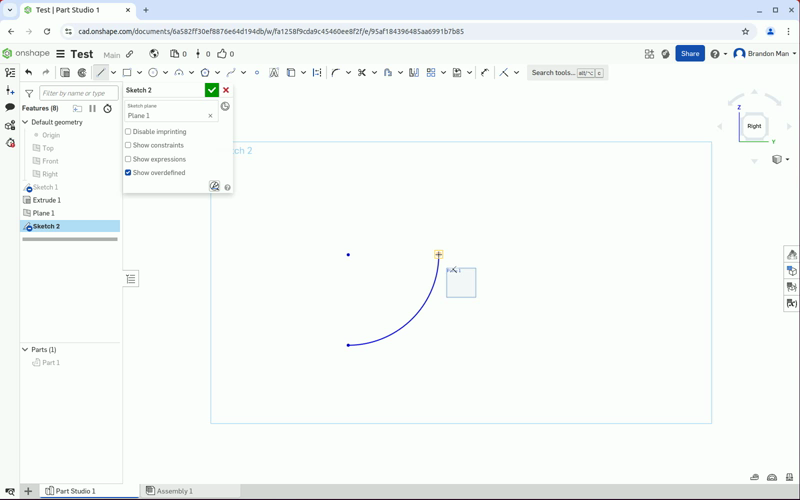
click(438, 254)
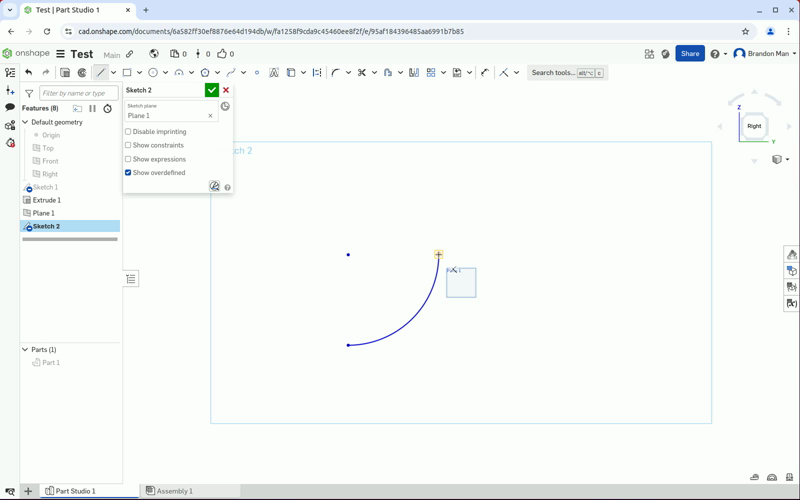
key_down(shift)
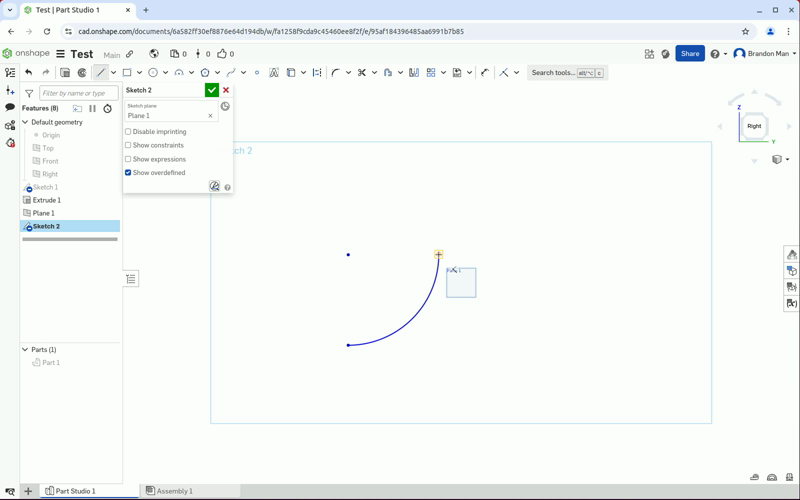
mouse_move(348, 254)
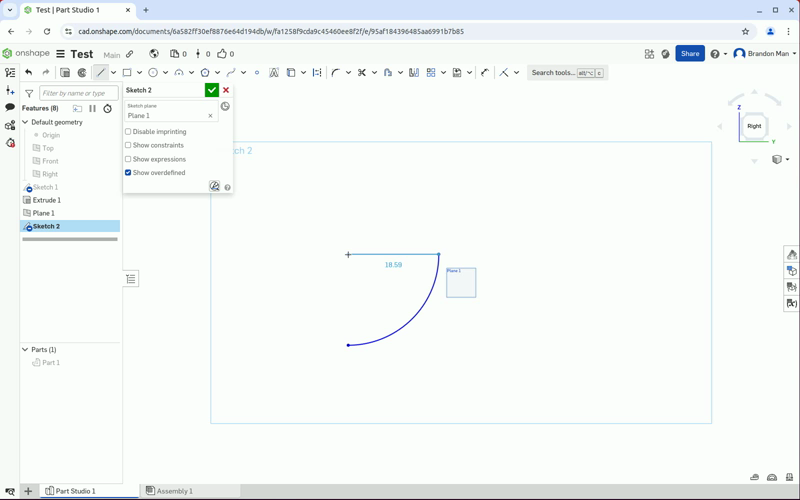
click(348, 254)
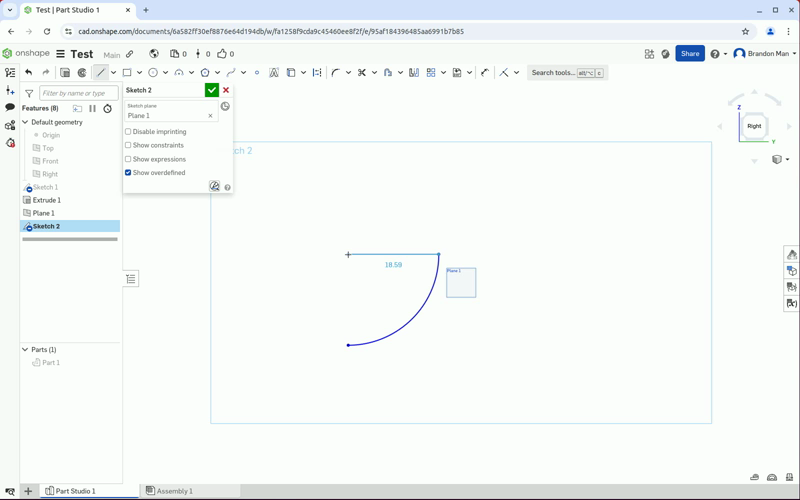
key_up(shift)
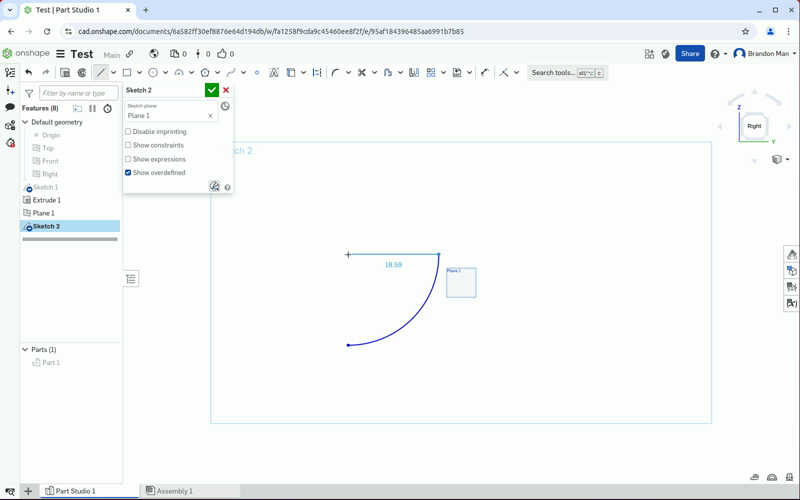
key_down(shift)
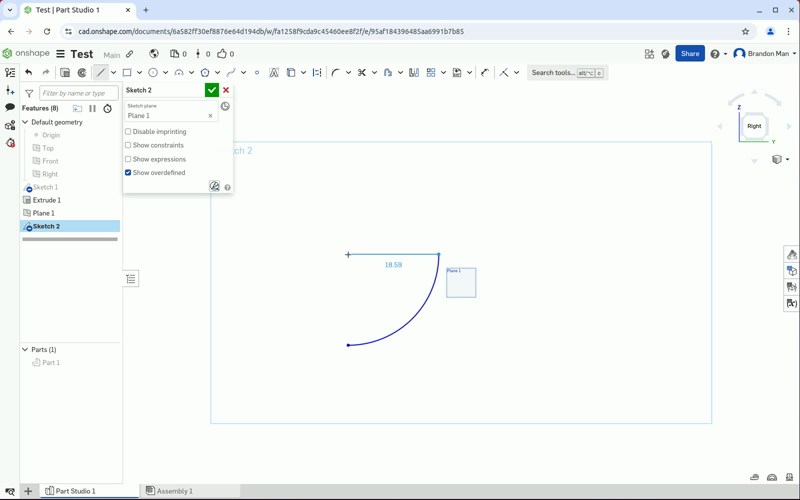
mouse_move(348, 345)
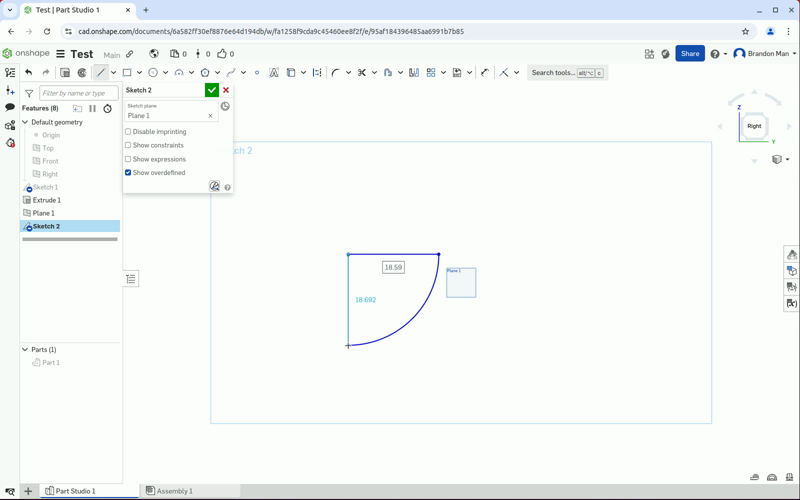
key_up(shift)
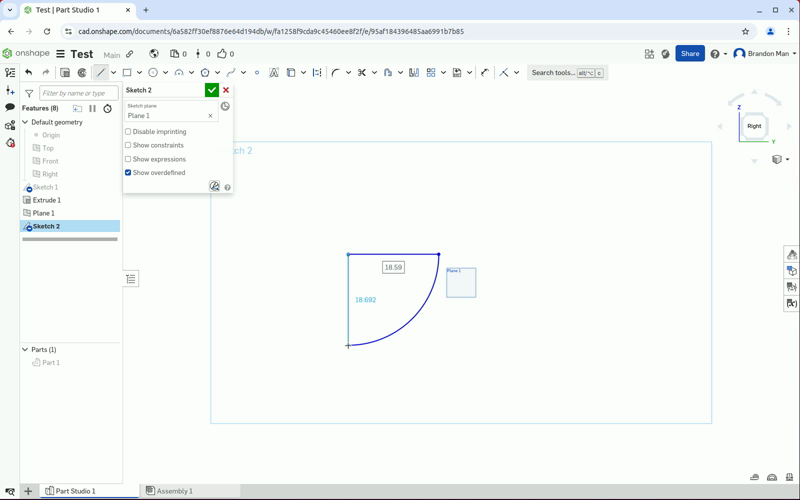
click(348, 345)
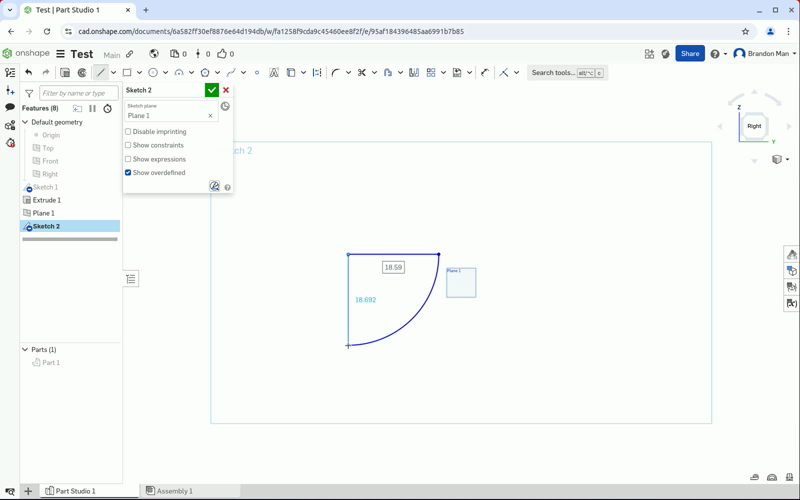
key(esc)
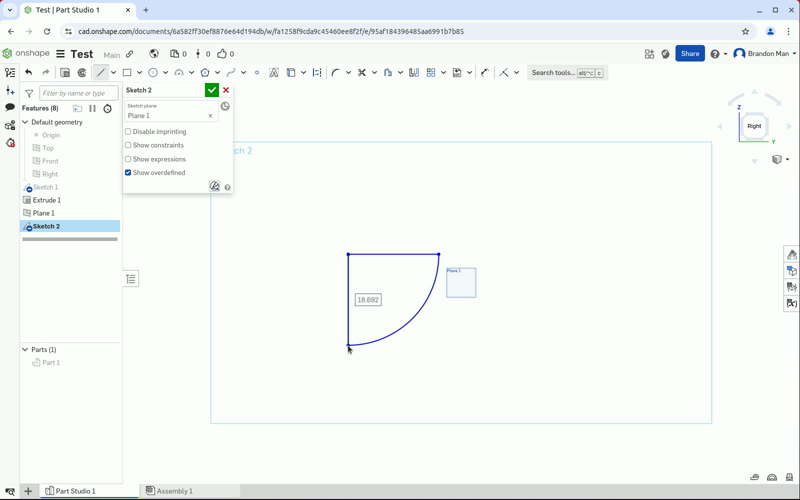
mouse_move(365, 329)
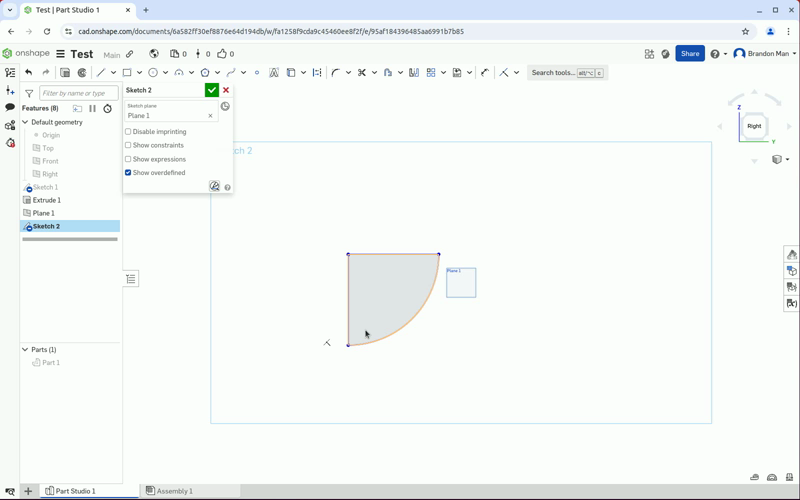
scroll(6)
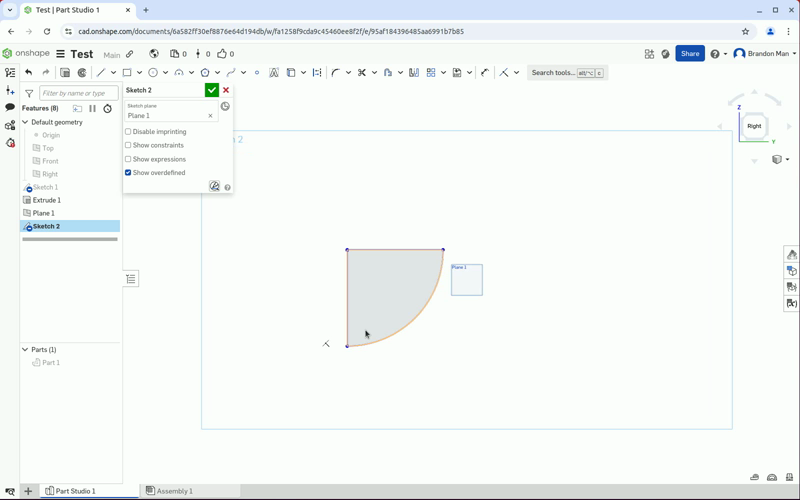
scroll(6)
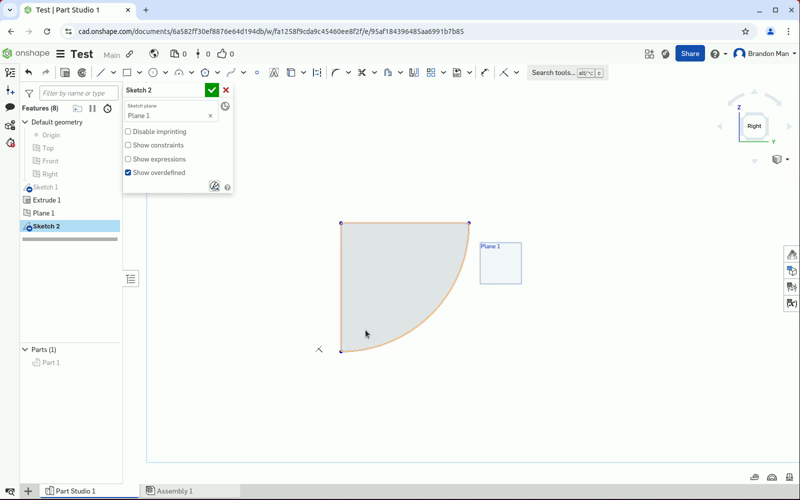
scroll(6)
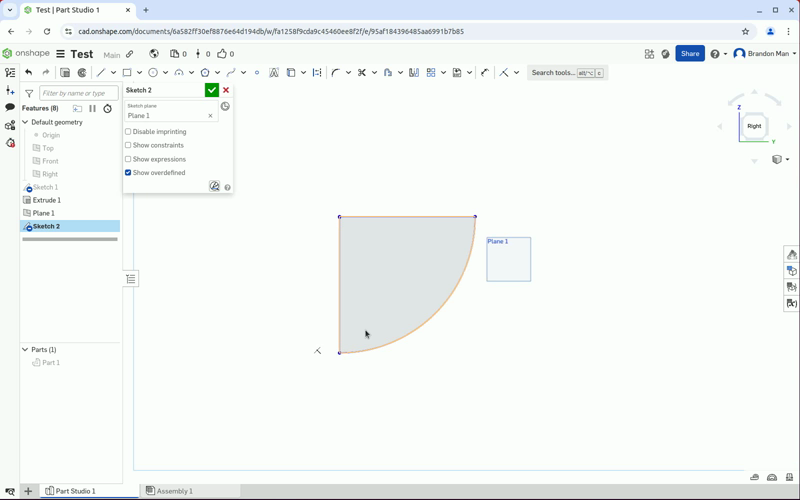
scroll(6)
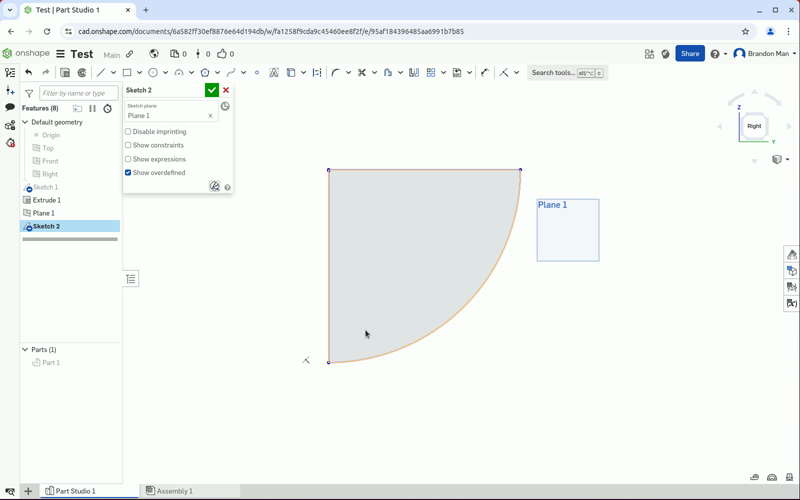
scroll(6)
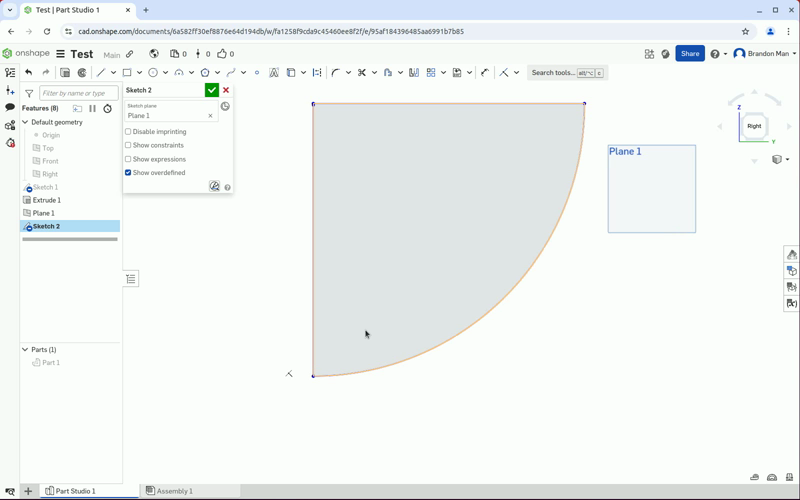
scroll(6)
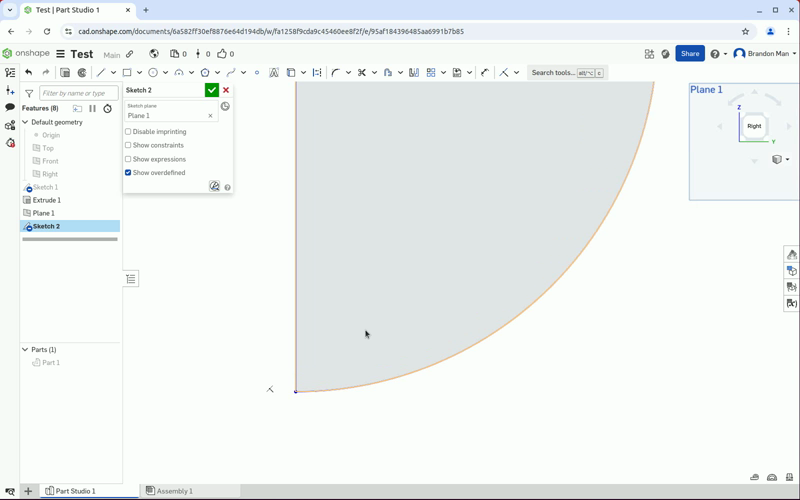
scroll(6)
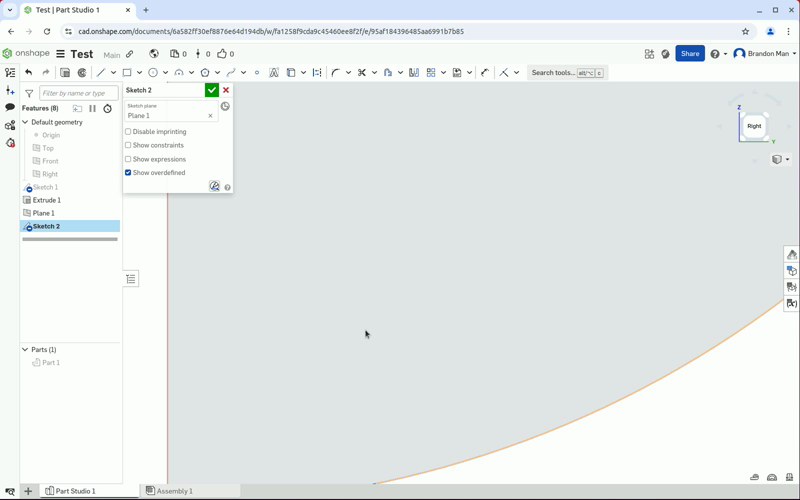
click(365, 329)
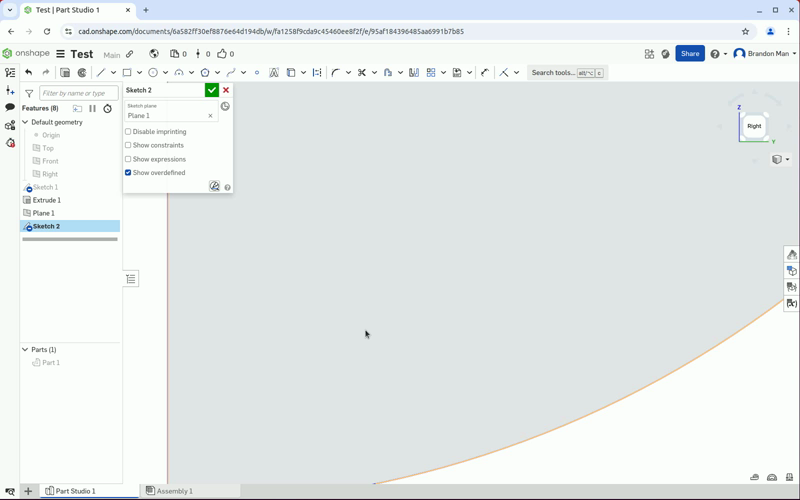
scroll(-6)
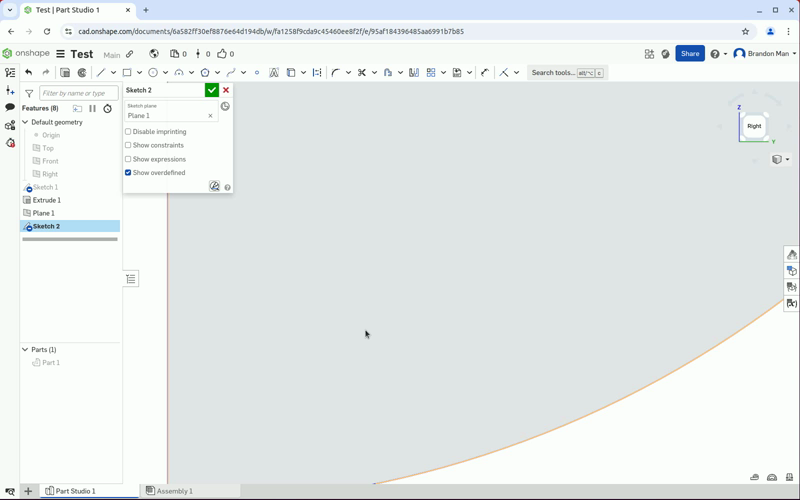
scroll(-6)
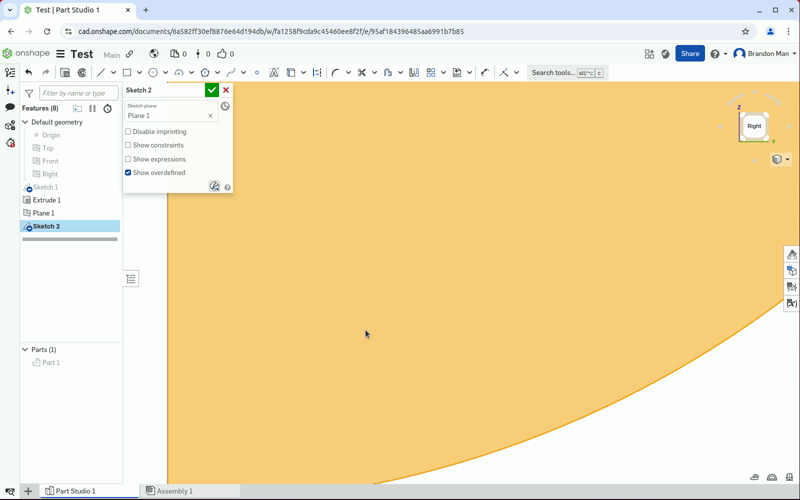
scroll(-6)
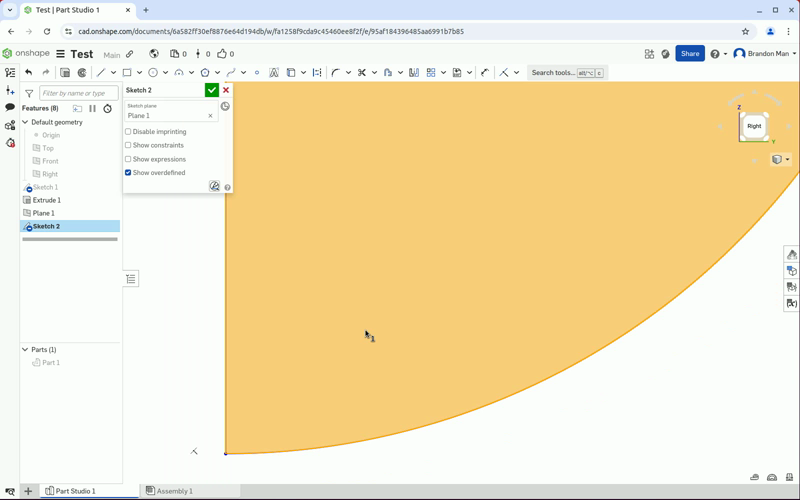
scroll(-6)
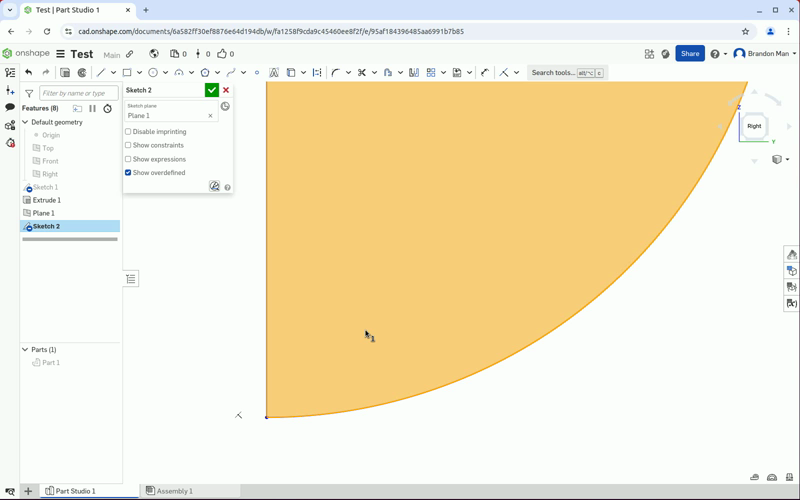
scroll(-6)
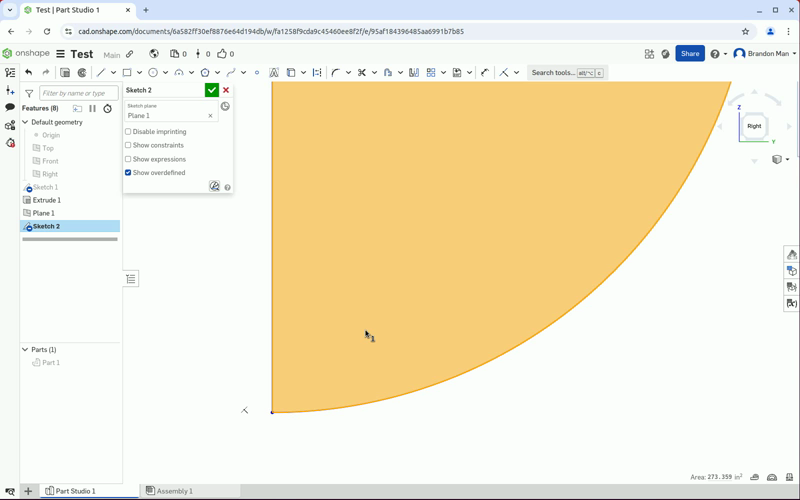
scroll(-6)
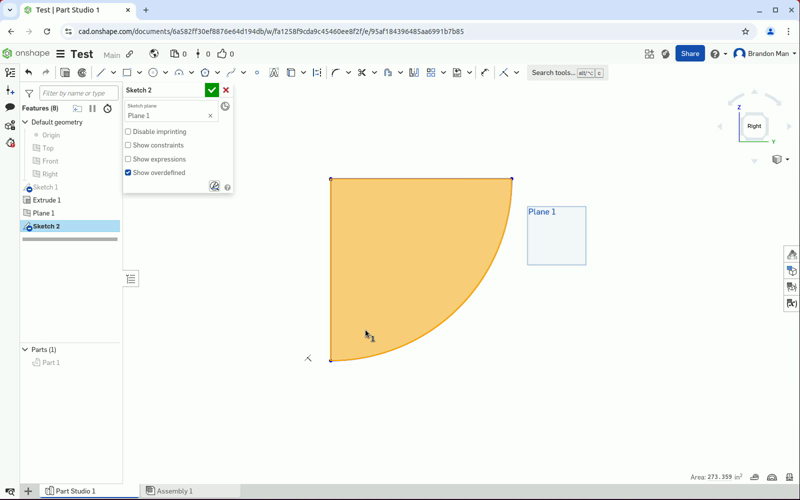
scroll(-6)
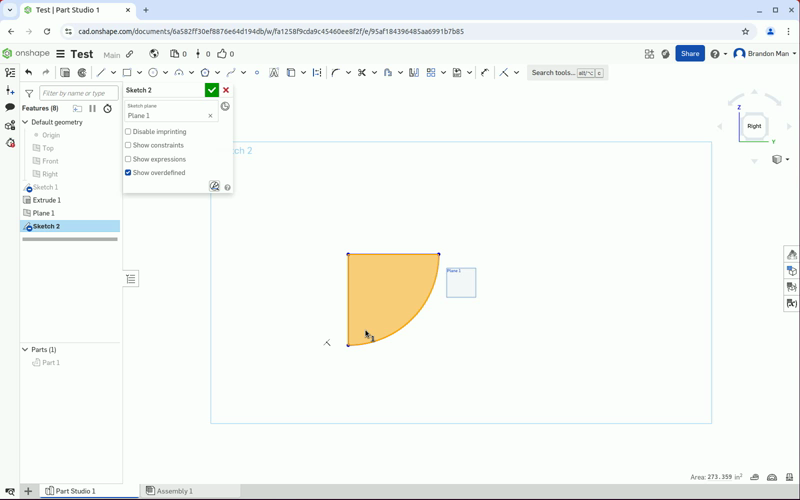
mouse_move(73, 352)
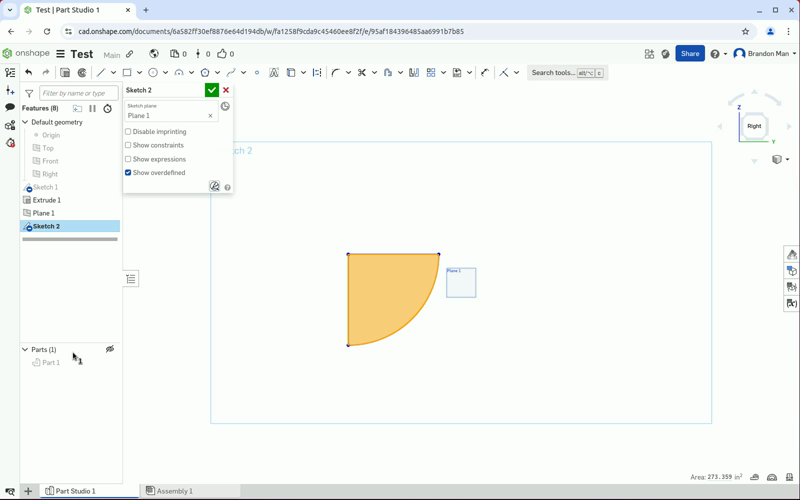
key(shift+y)
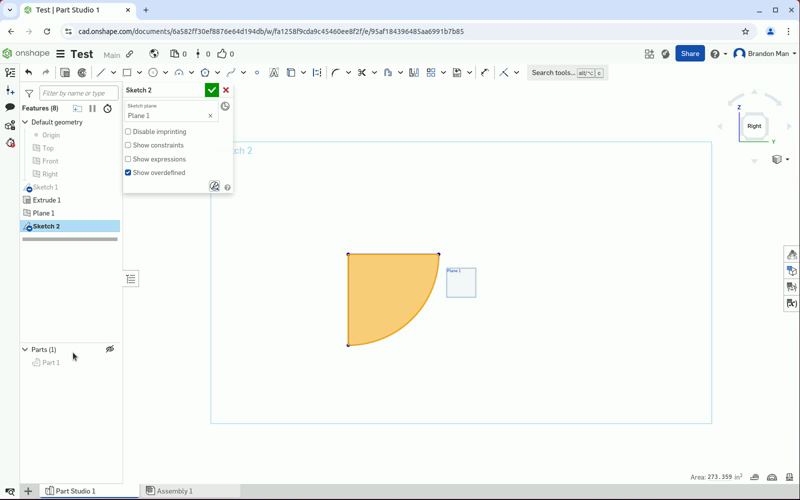
key(shift+e)
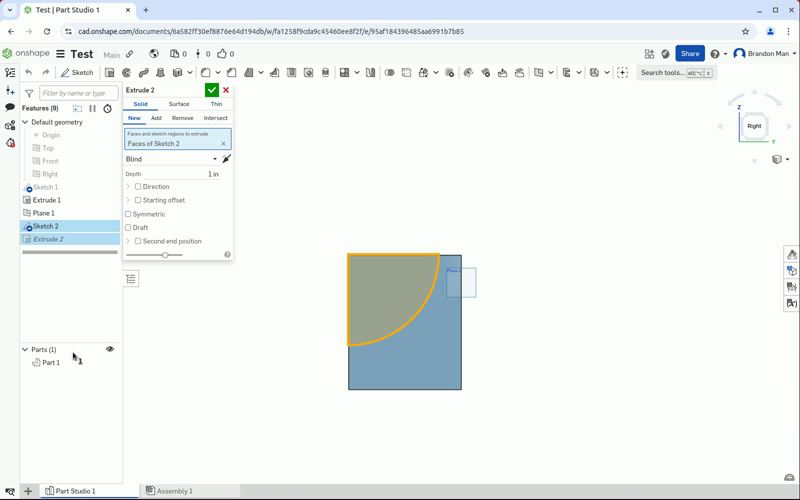
mouse_move(143, 106)
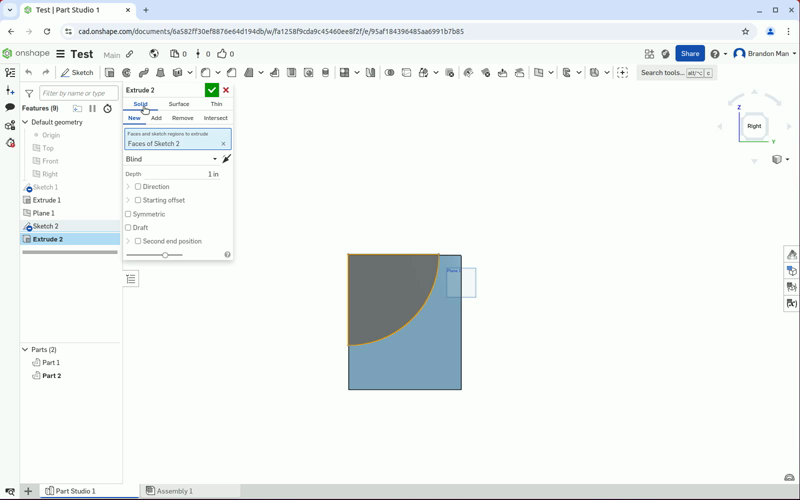
click(143, 106)
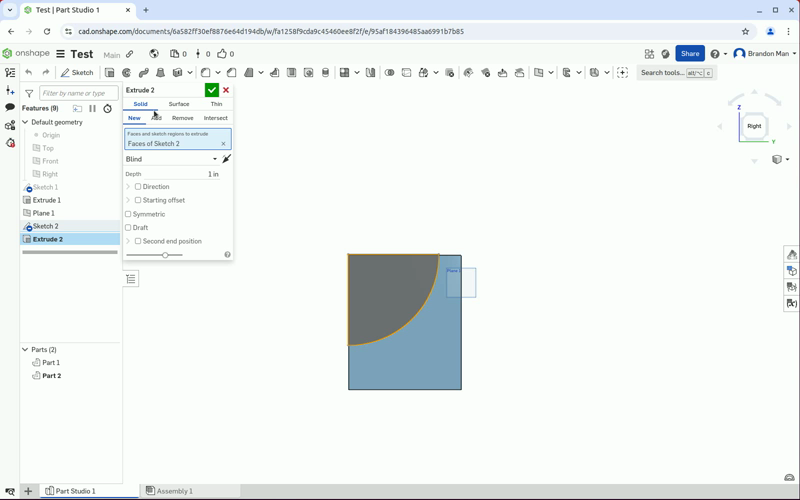
mouse_move(186, 120)
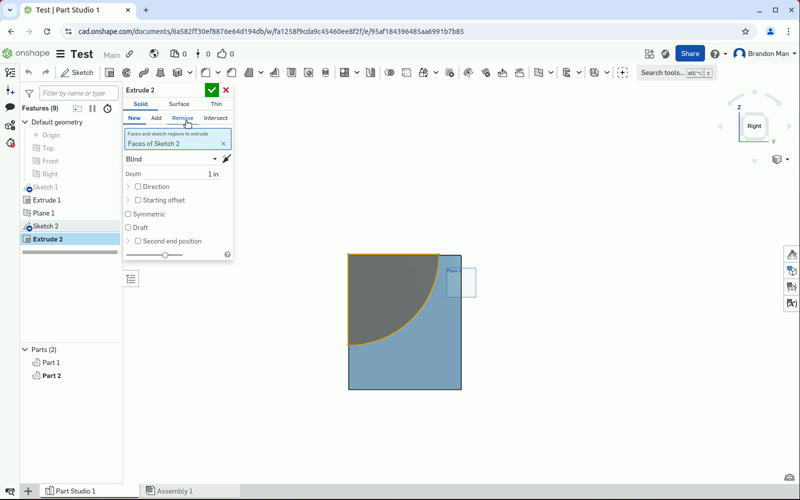
click(186, 120)
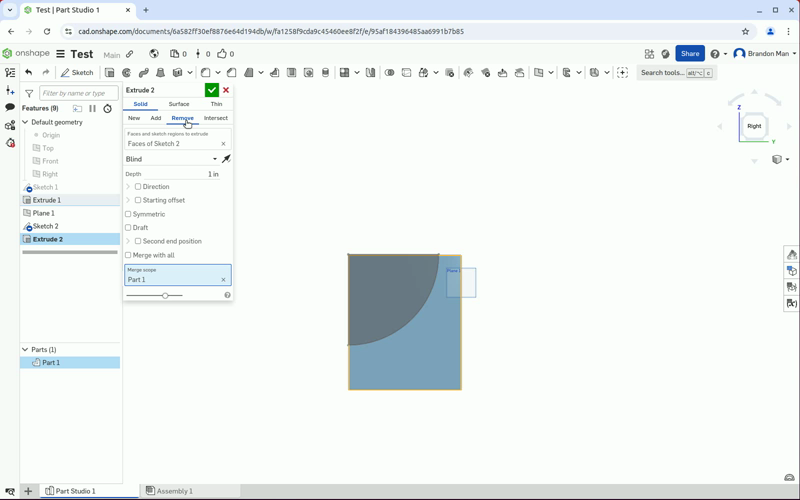
key(tab, 4)
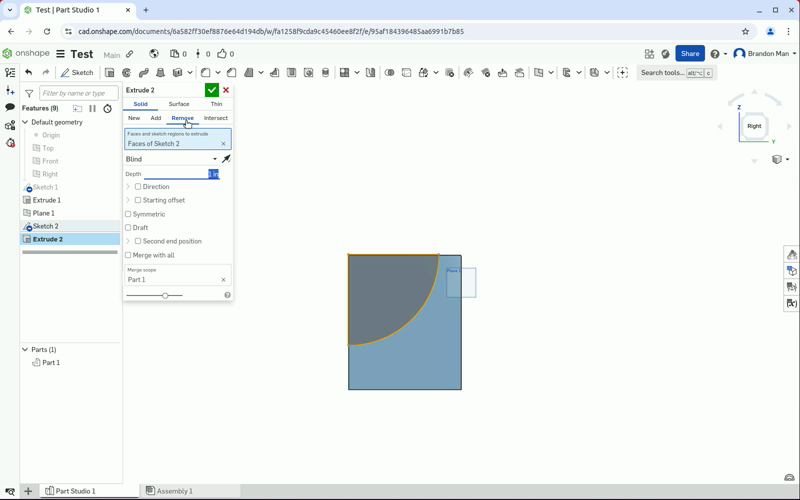
text(30.811)
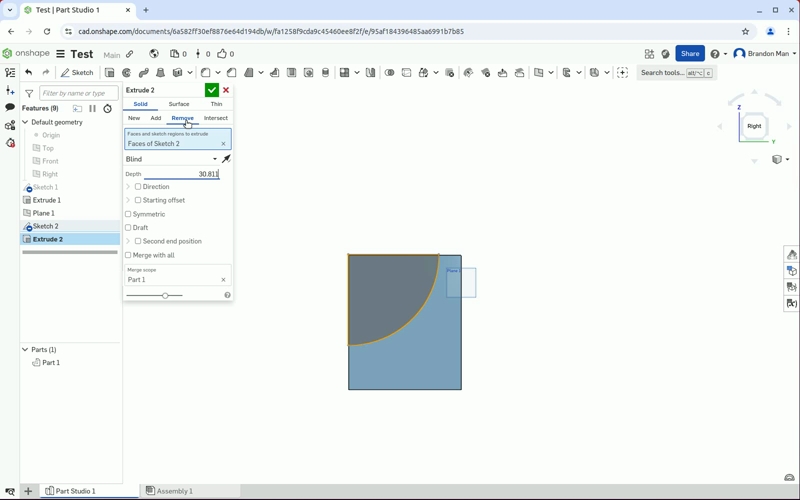
key(tab, 6)
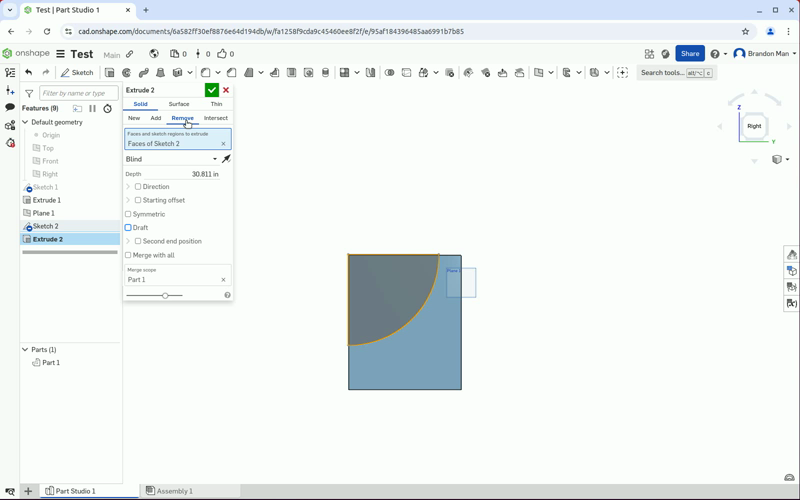
key(space)
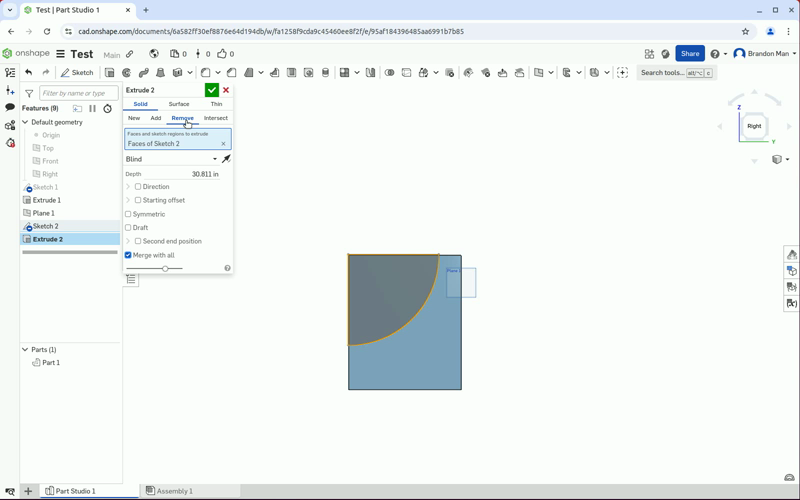
key(enter)
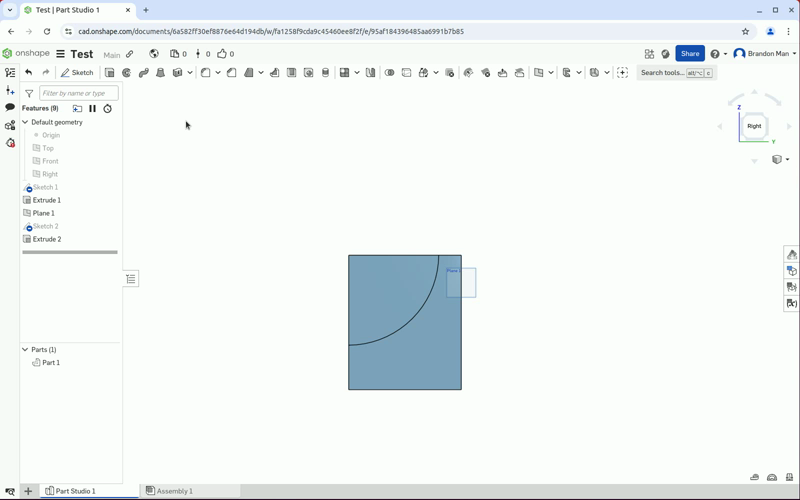
key(shift+h)
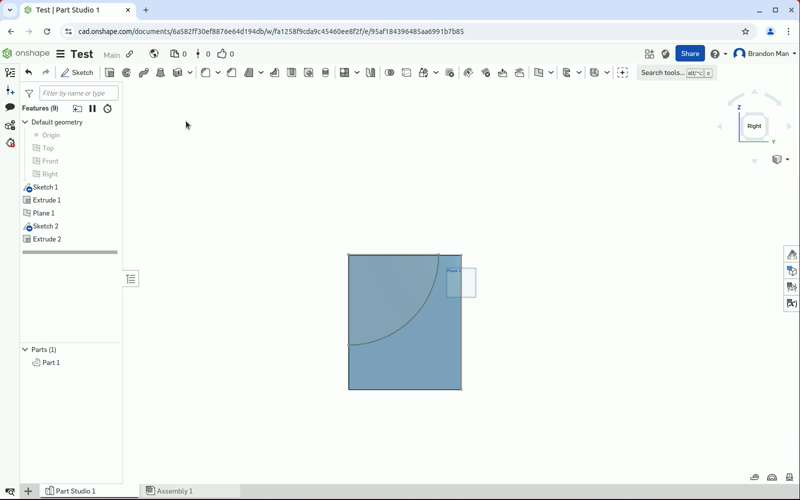
key(shift+h)
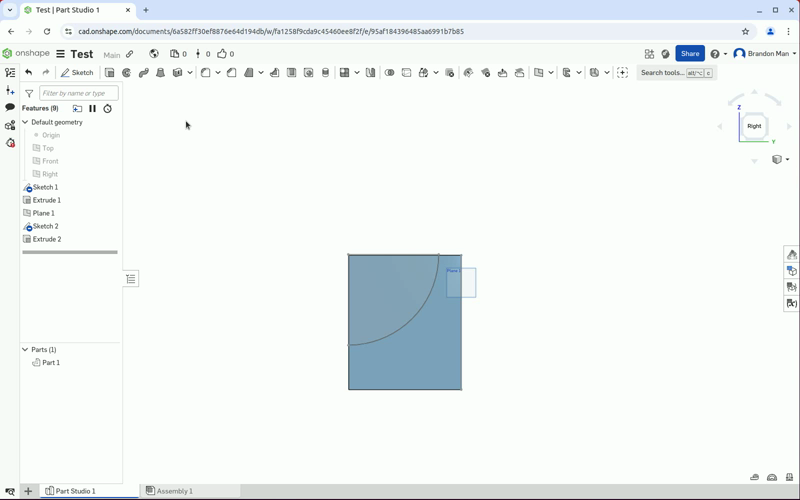
key(shift+7)
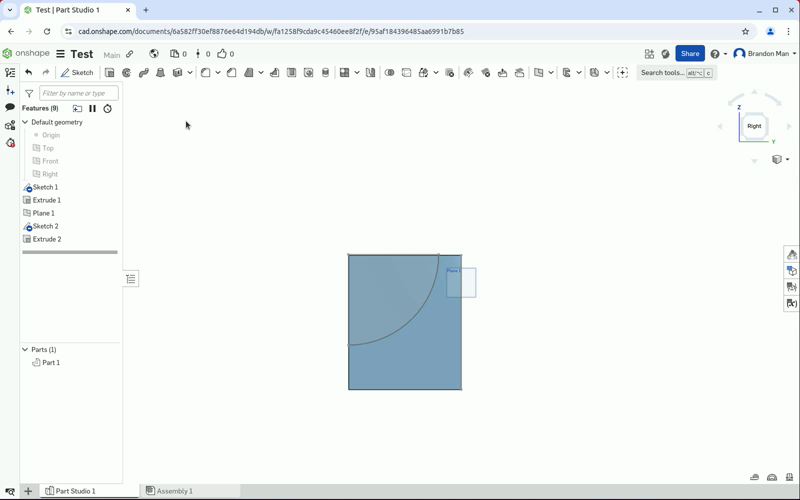
key(right, 2)
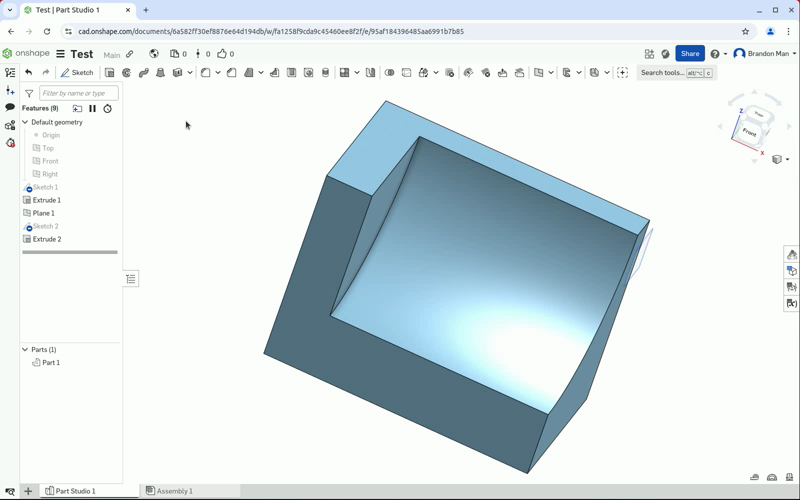
key(down, 2)
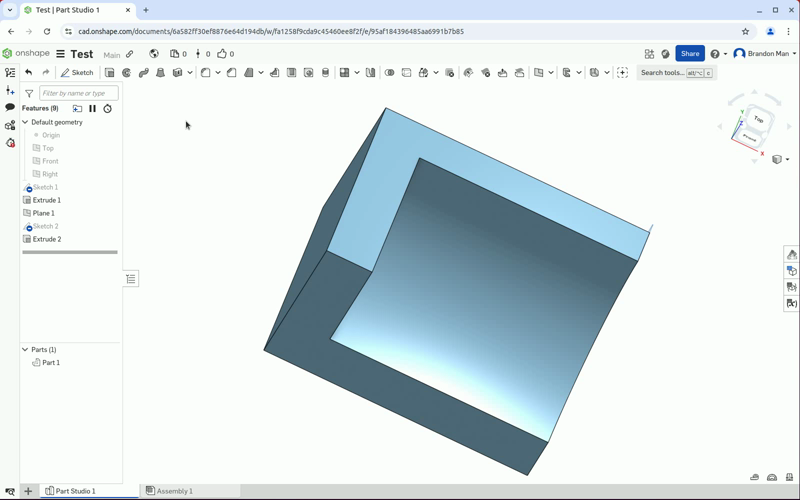
key(up, 2)
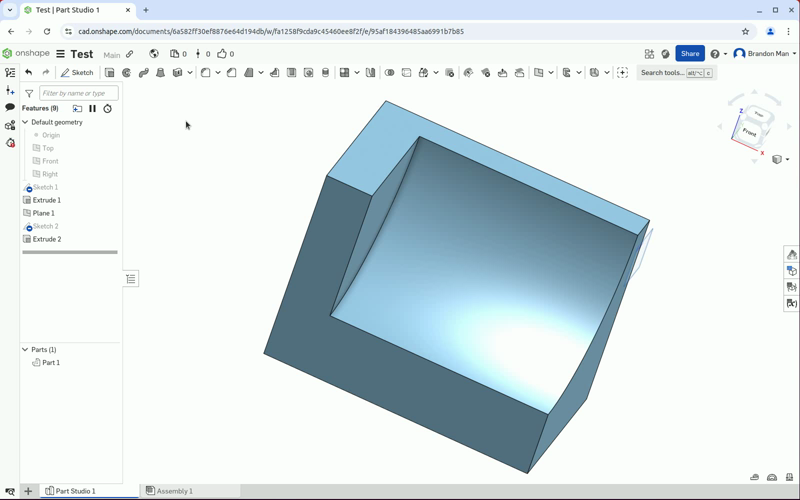
key(left, 2)
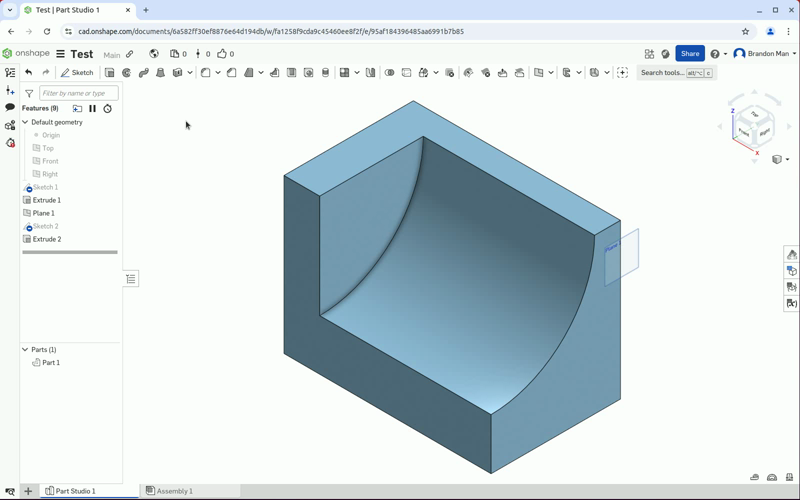
mouse_move(73, 189)
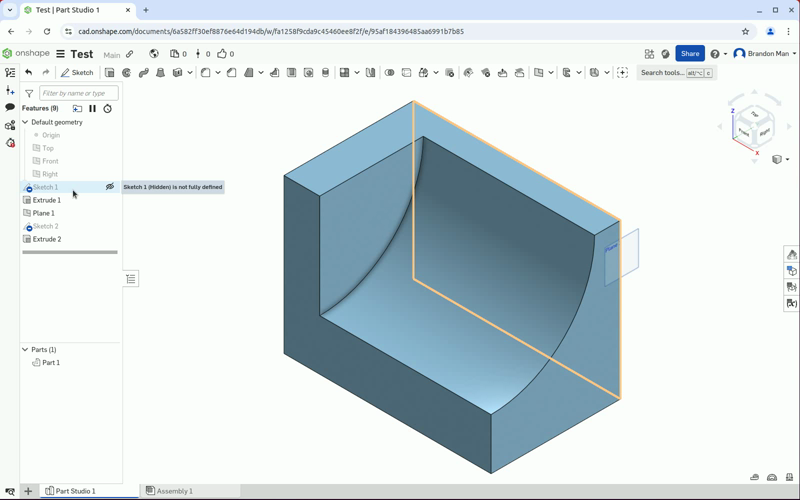
click(73, 189)